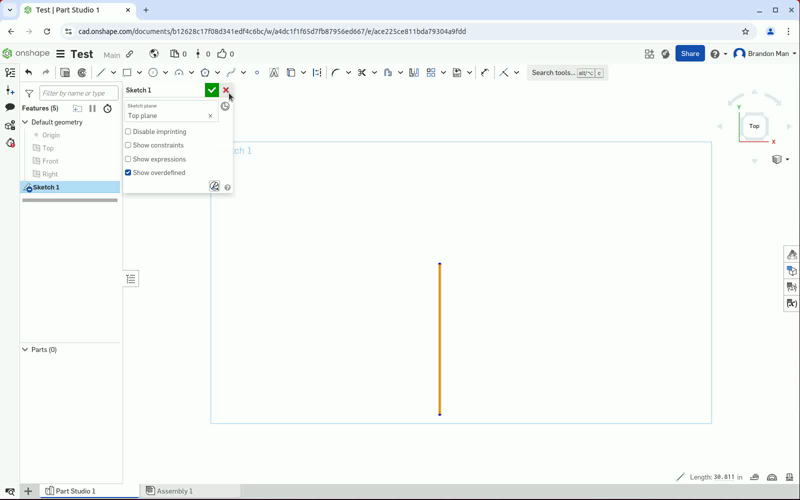
key(shift+h)
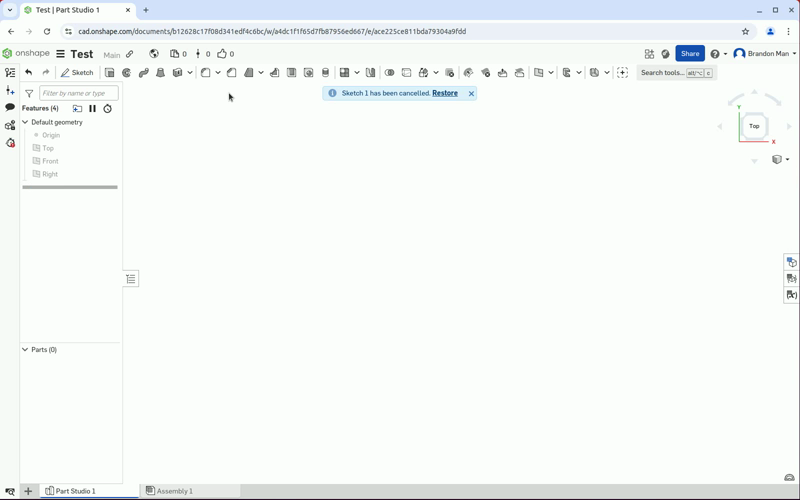
mouse_move(73, 352)
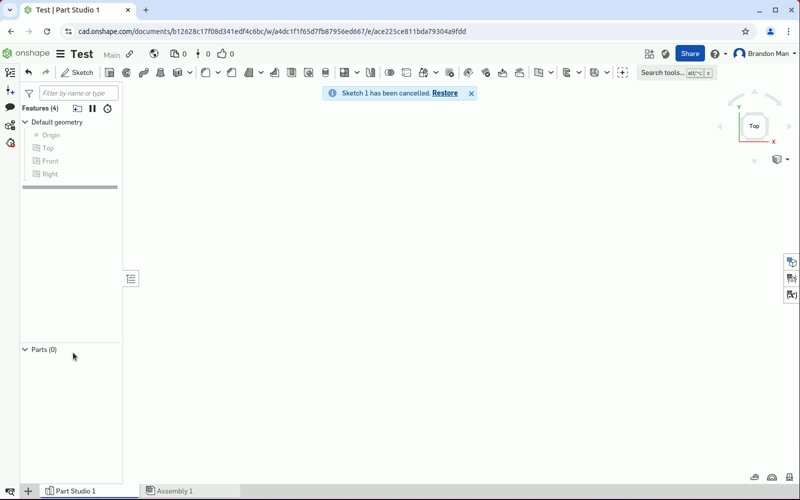
key(y)
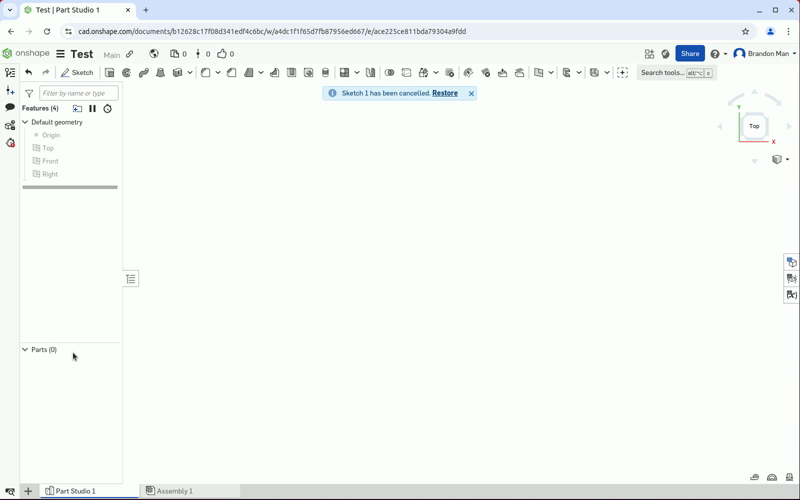
key(shift+p)
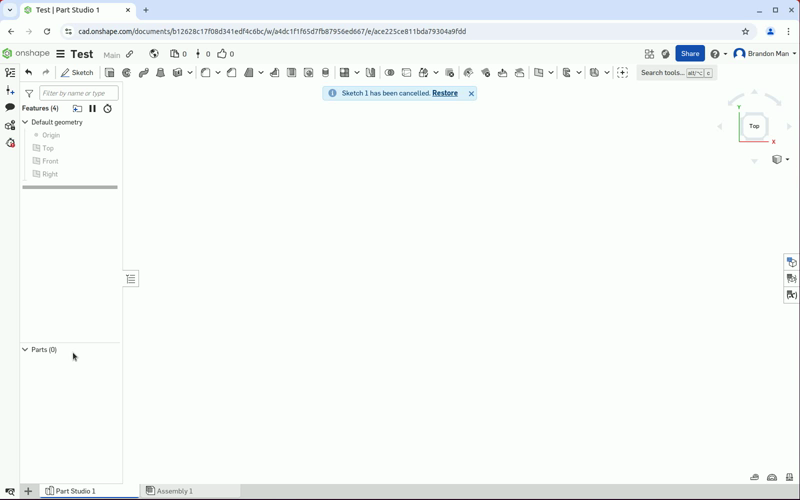
key(space)
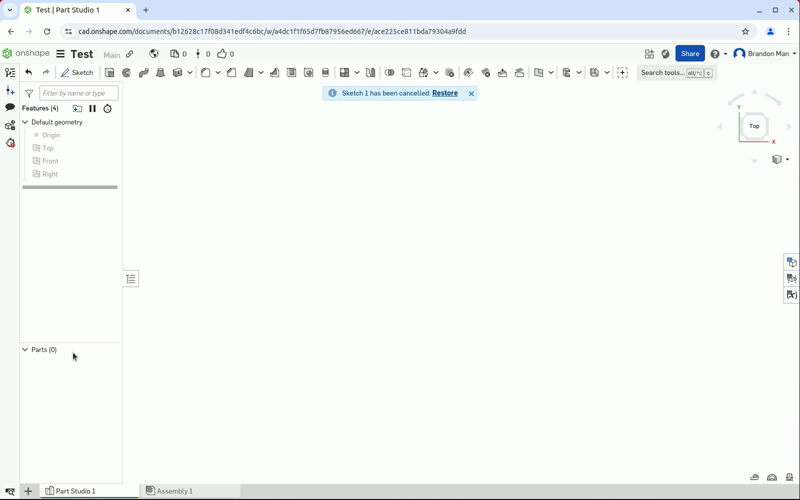
key_down(shift)
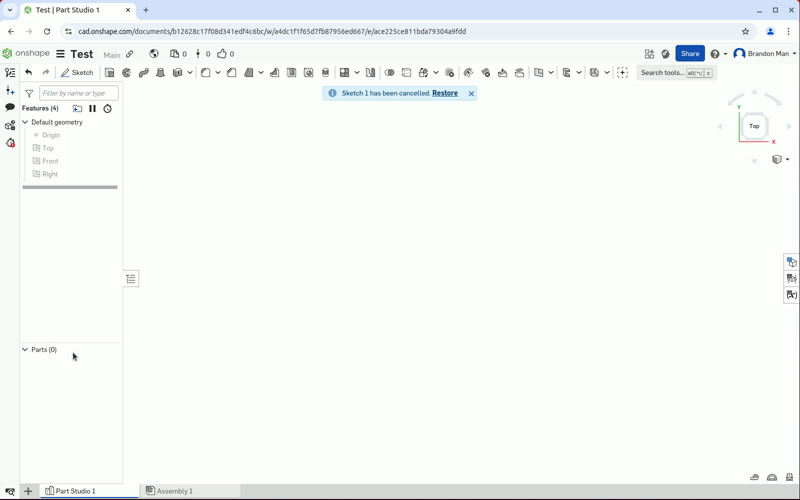
key(up)
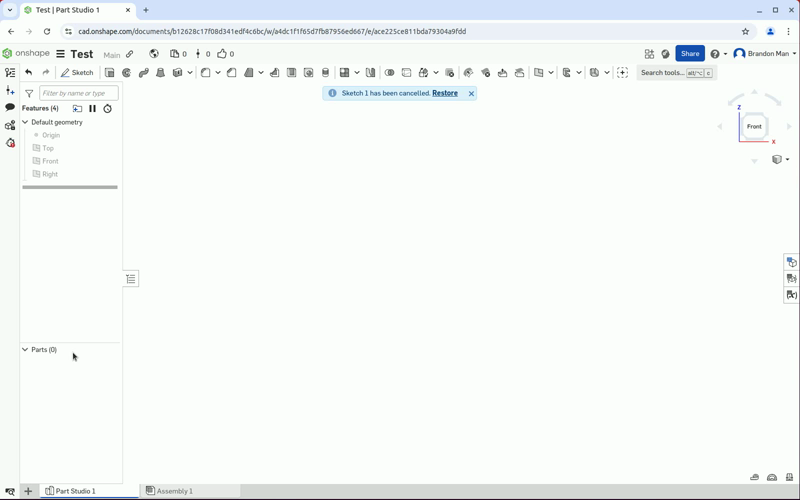
key_up(shift)
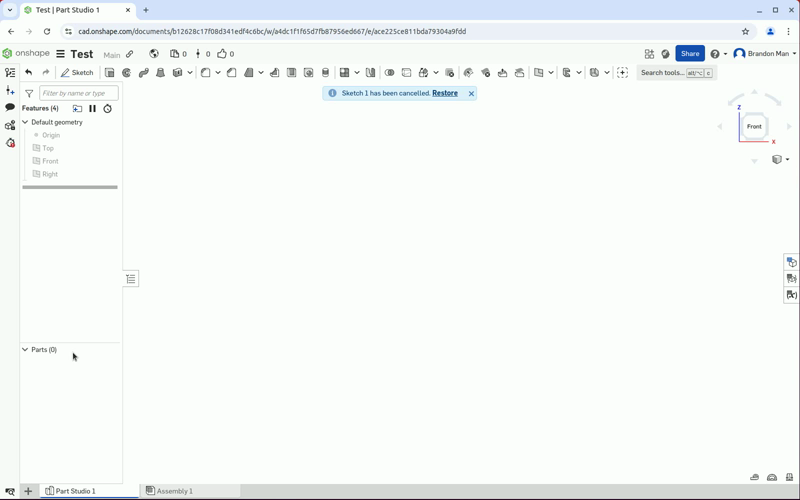
mouse_move(73, 352)
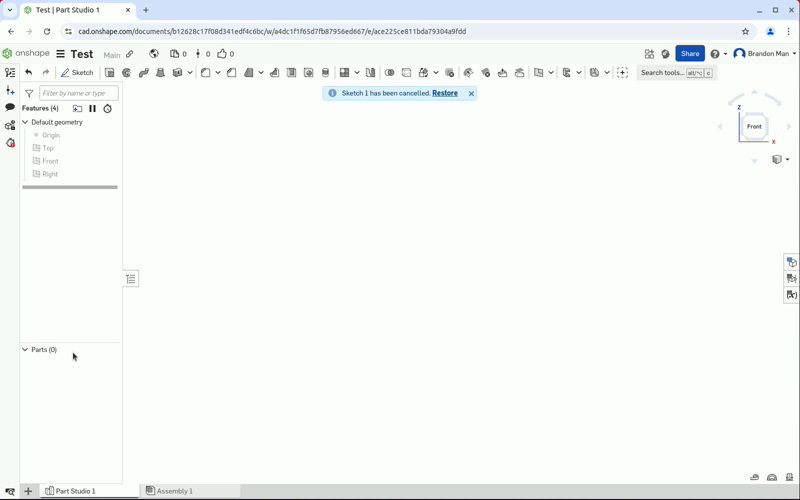
key(shift+y)
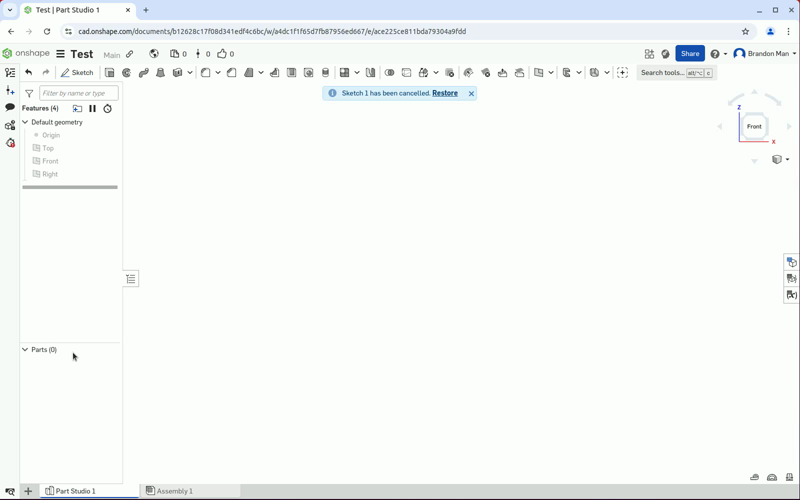
key(shift+s)
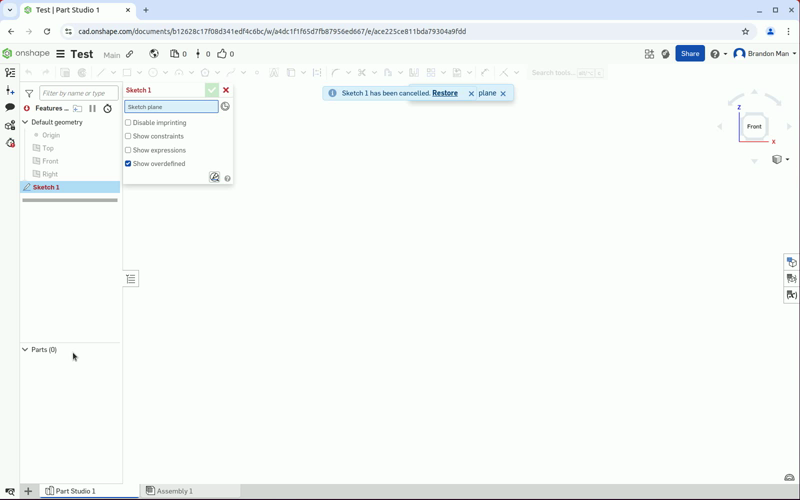
mouse_move(73, 163)
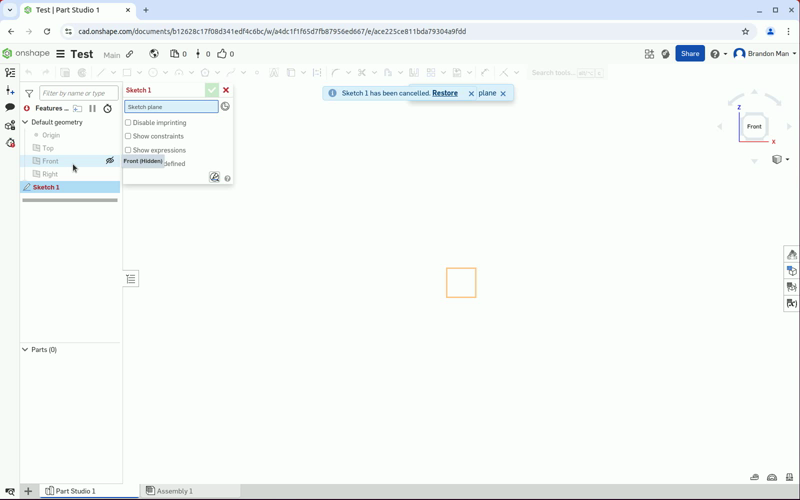
click(73, 163)
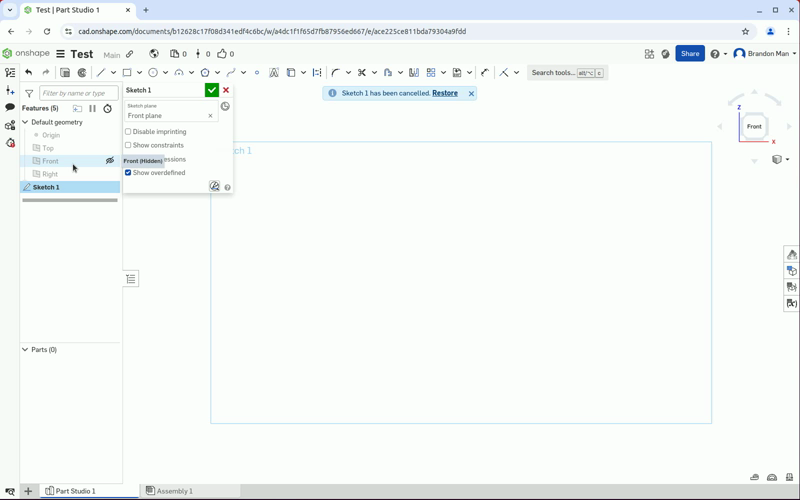
mouse_move(73, 352)
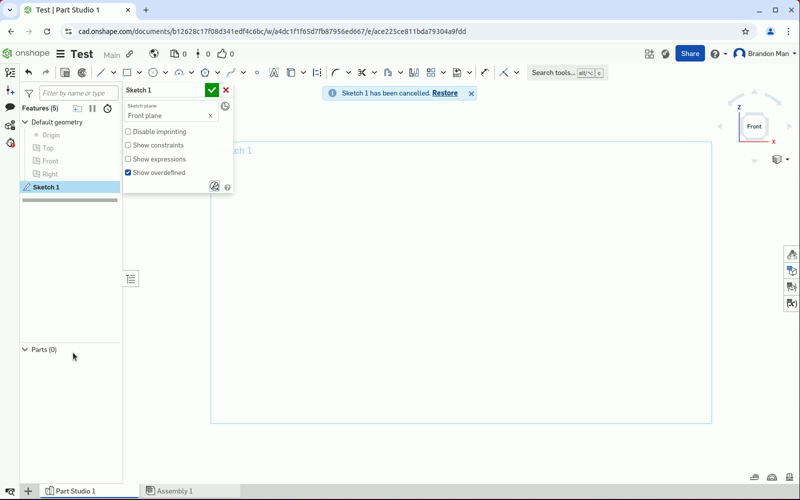
key(y)
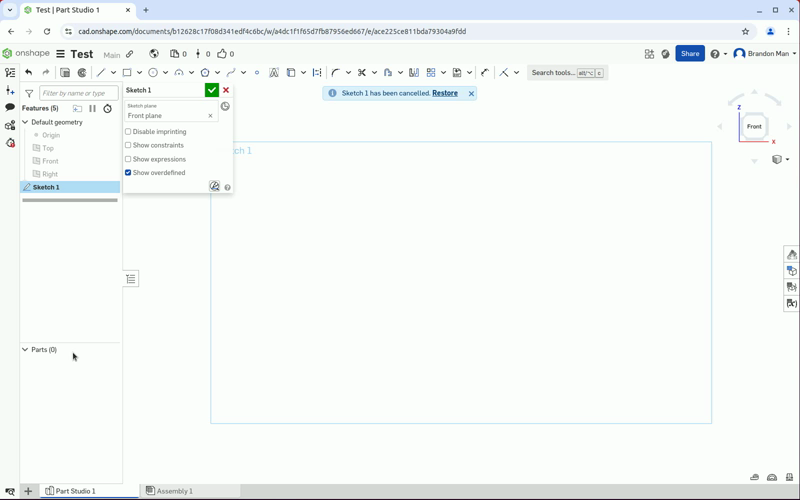
key(l)
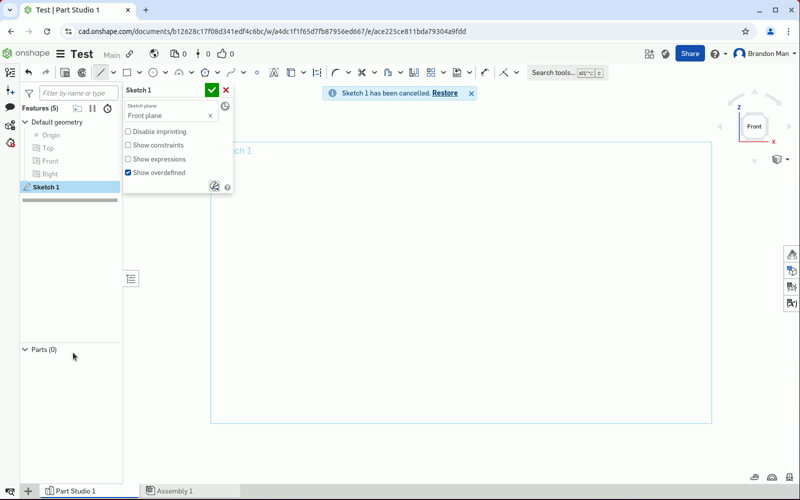
key_down(shift)
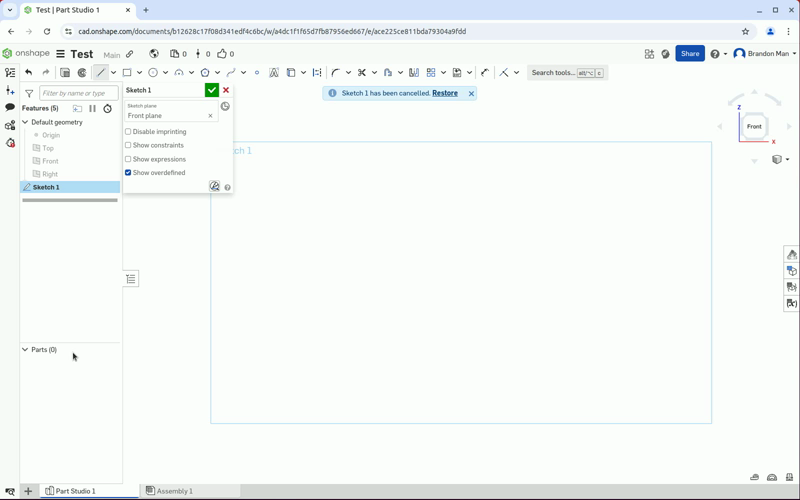
mouse_move(460, 395)
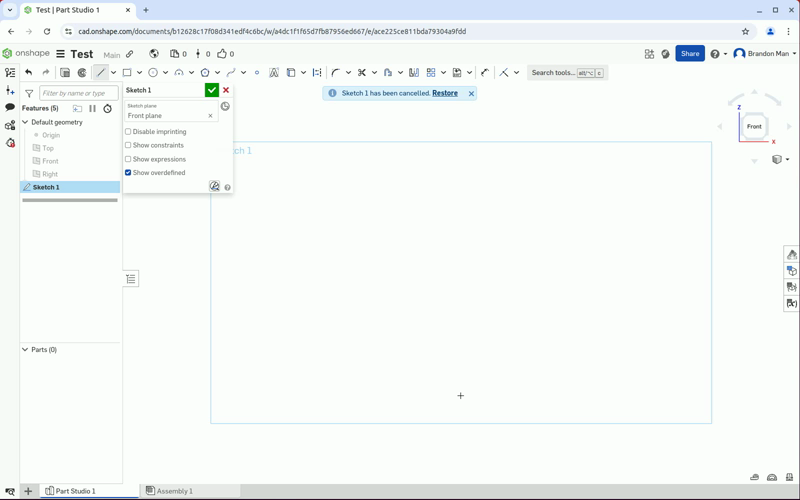
click(460, 395)
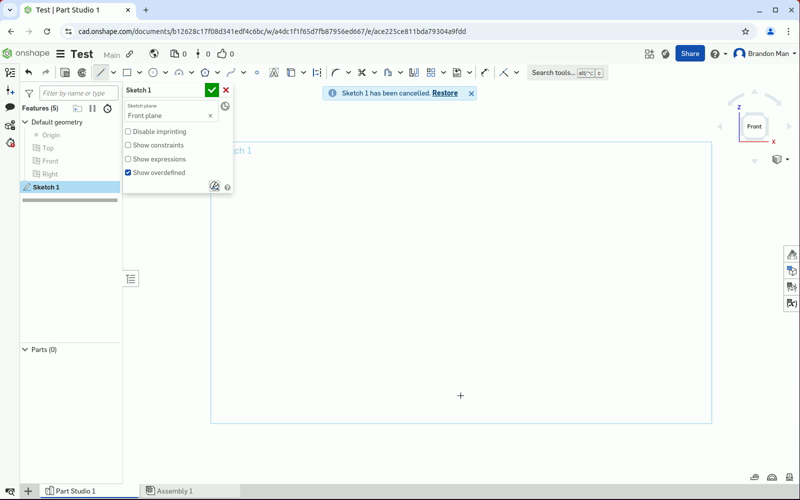
key_up(shift)
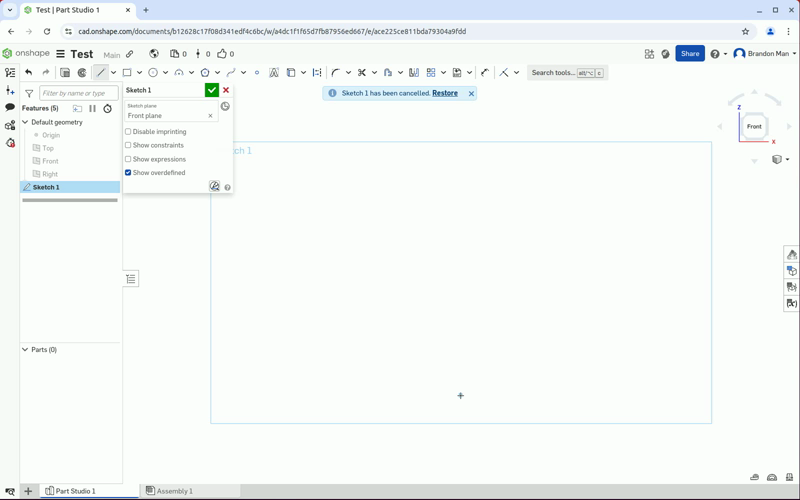
key_down(shift)
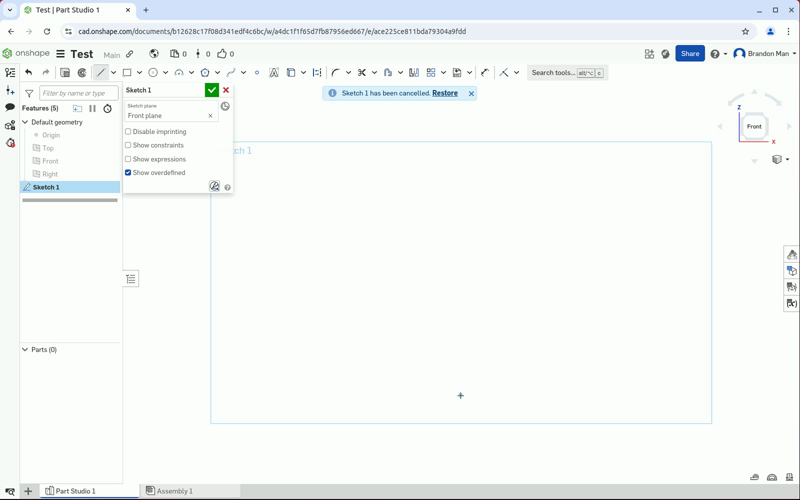
mouse_move(573, 395)
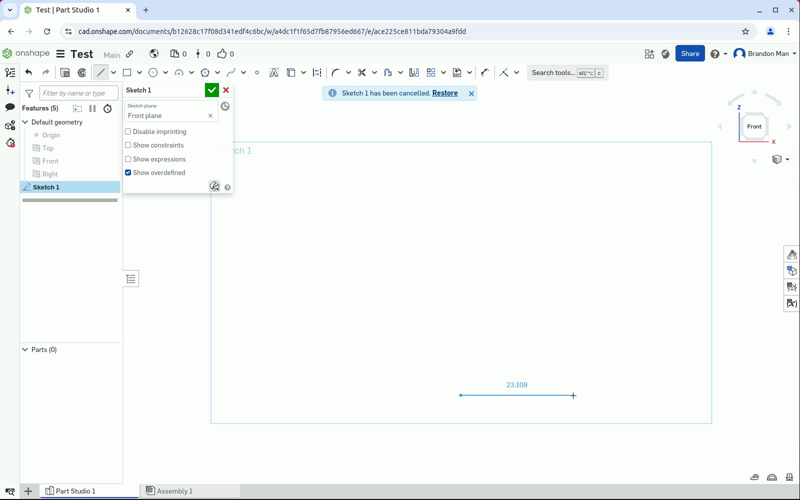
click(573, 395)
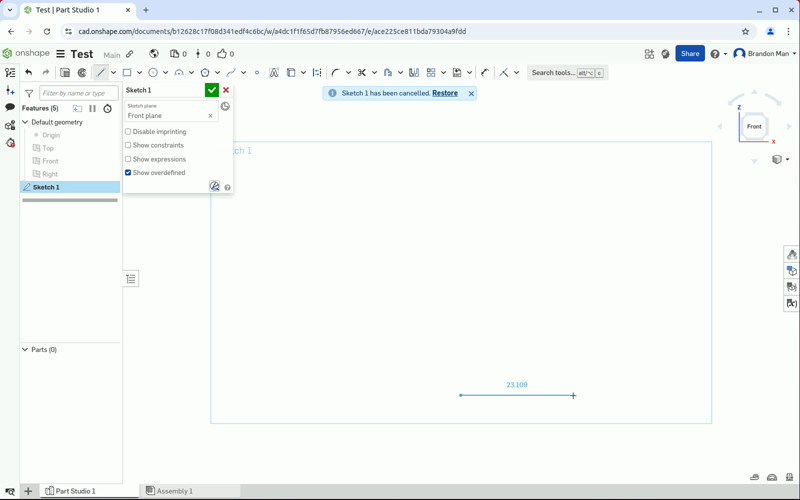
key_up(shift)
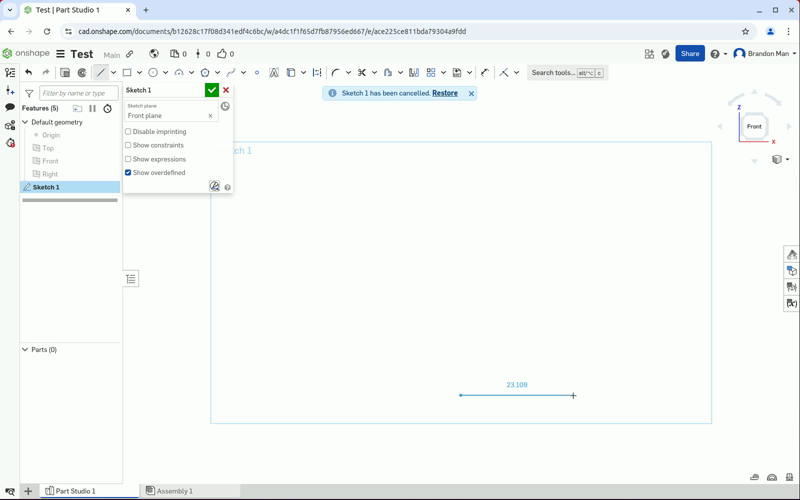
key_down(shift)
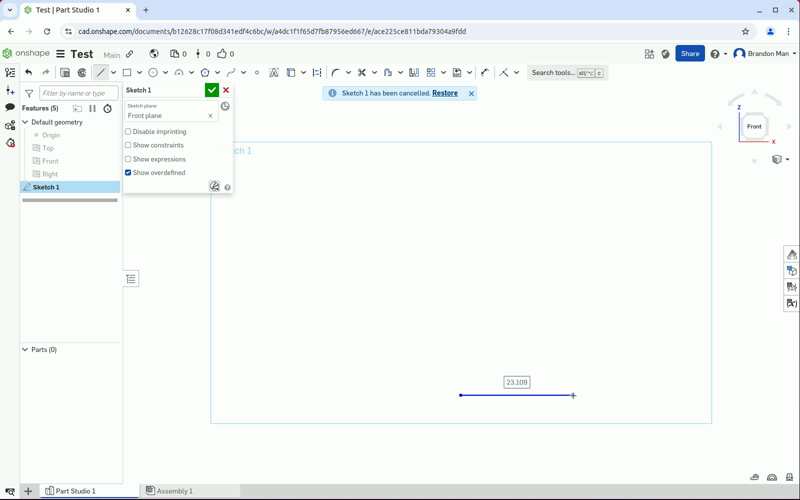
mouse_move(573, 282)
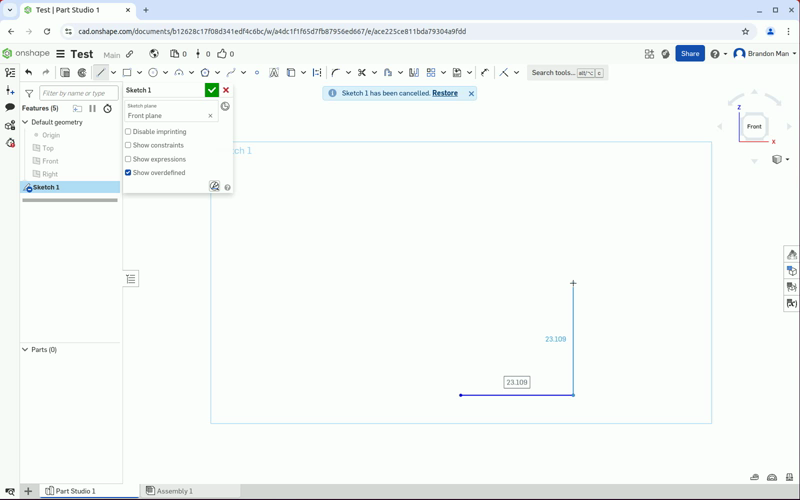
click(573, 282)
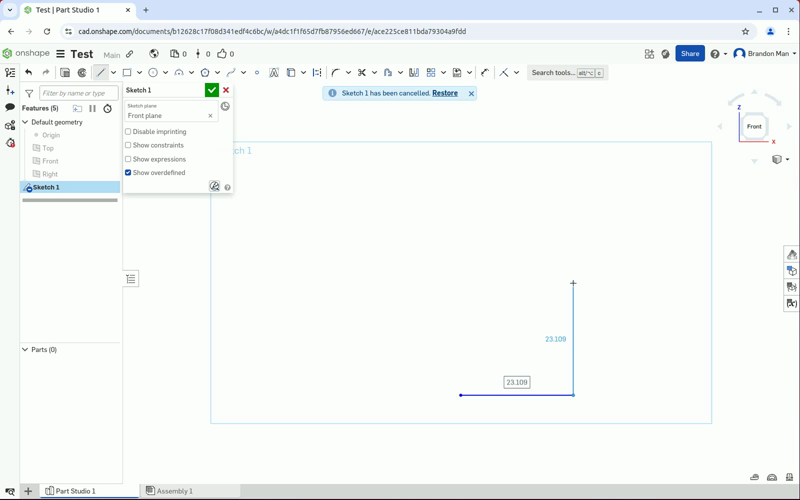
key_up(shift)
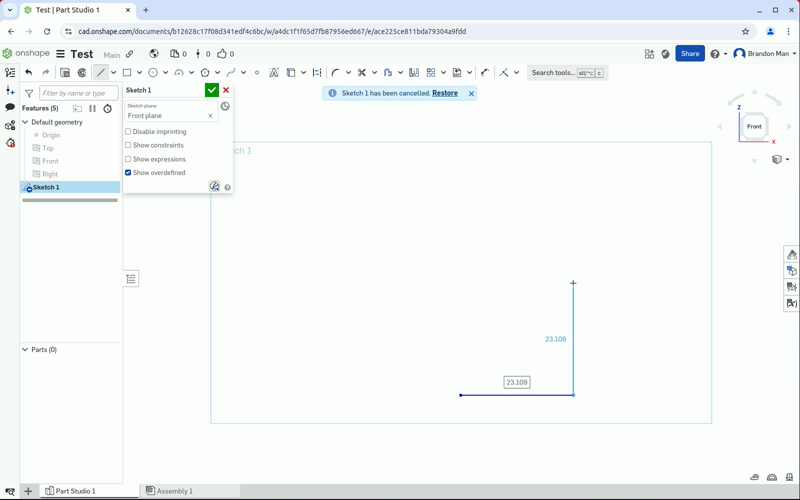
key_down(shift)
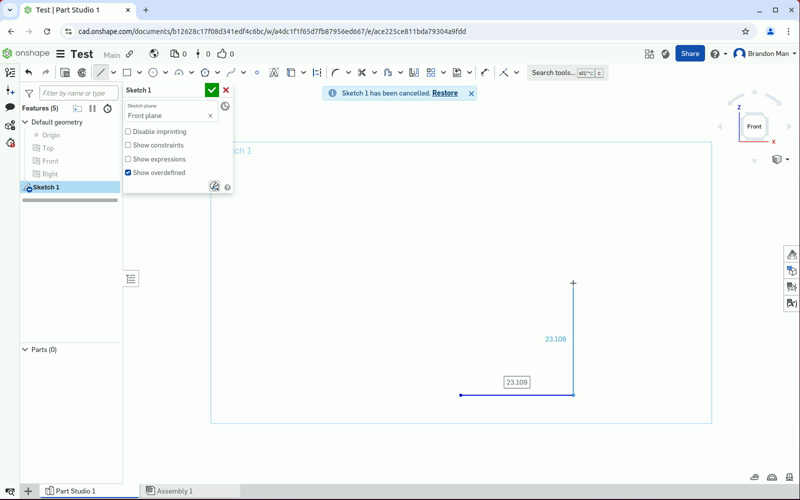
mouse_move(460, 282)
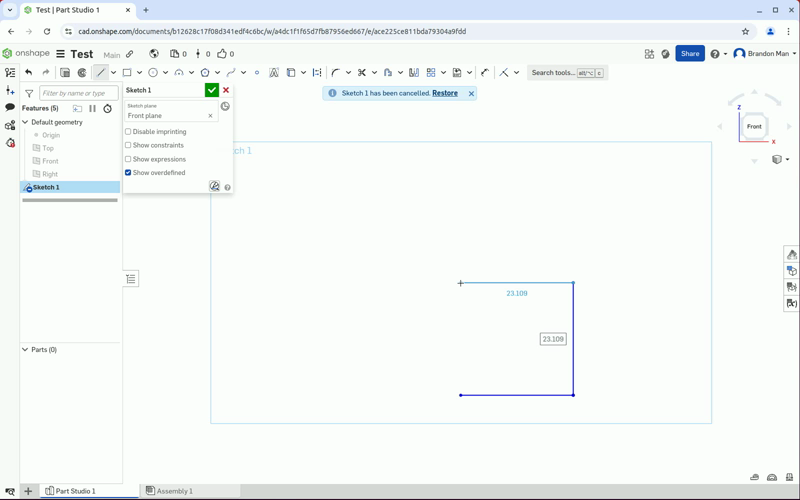
click(460, 282)
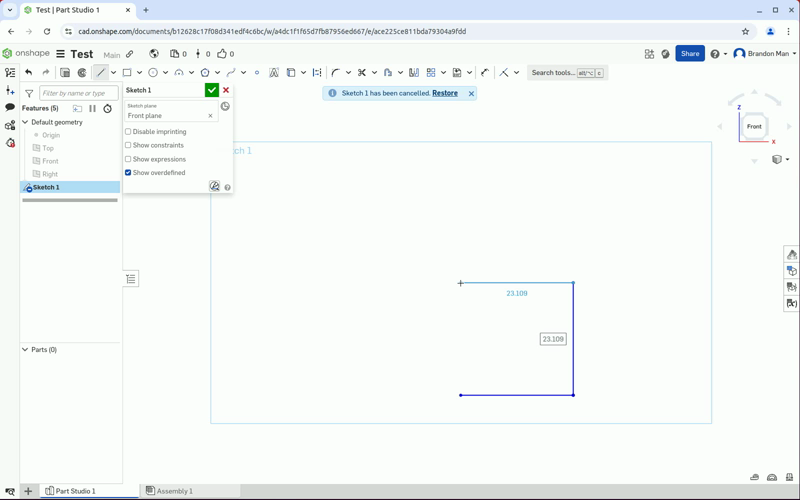
key_up(shift)
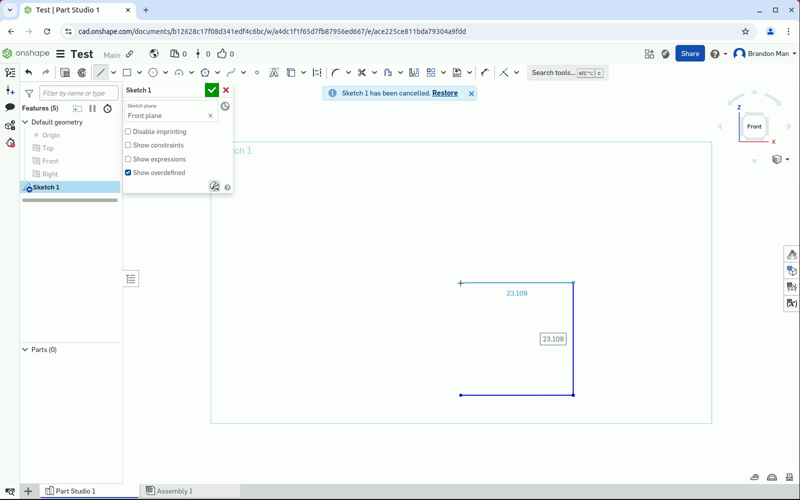
key_down(shift)
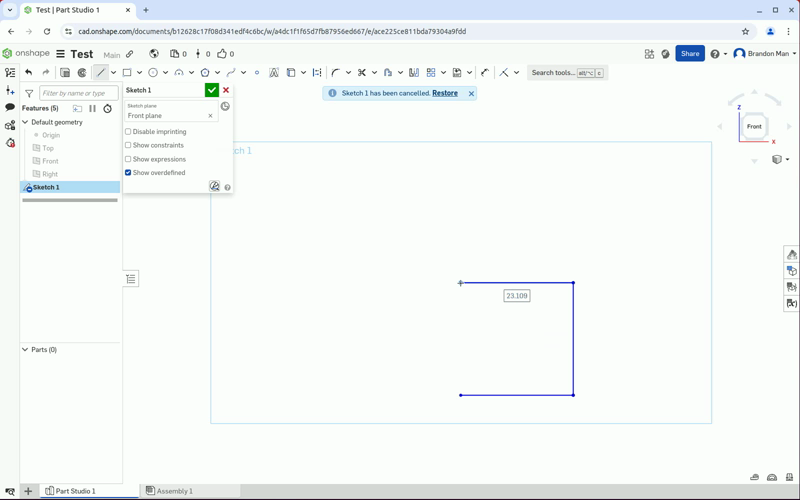
mouse_move(460, 395)
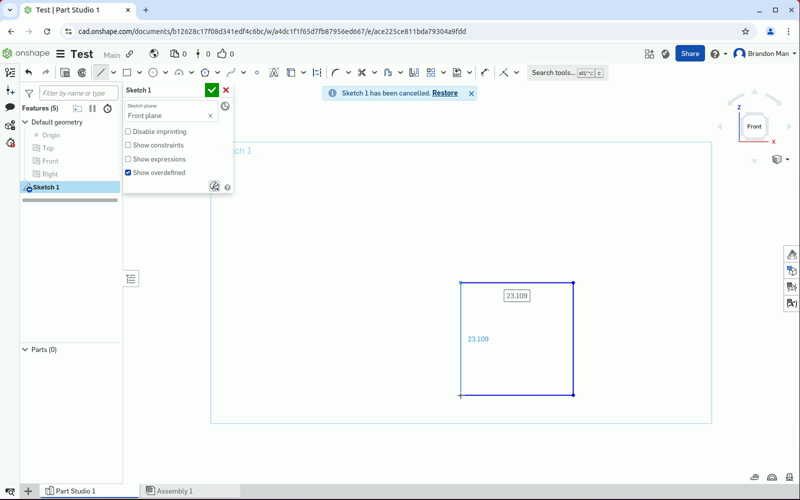
key_up(shift)
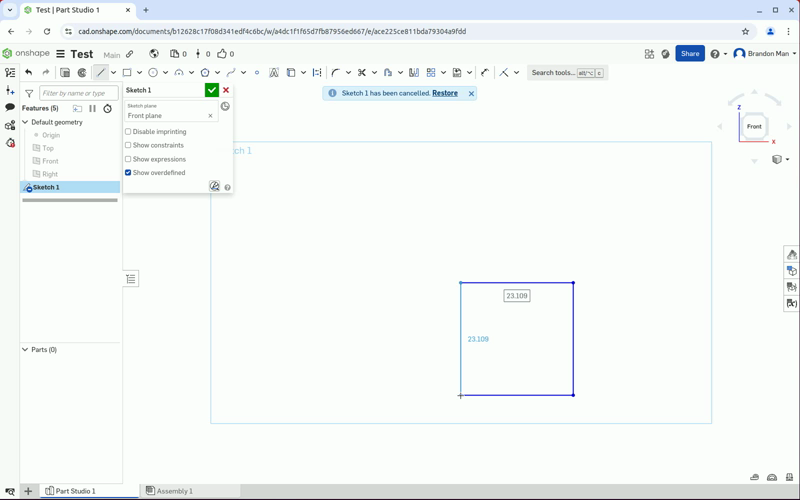
click(460, 395)
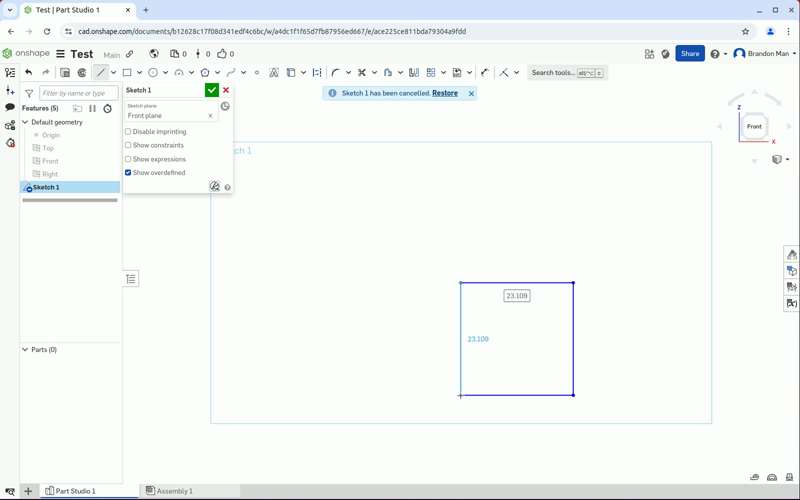
key(esc)
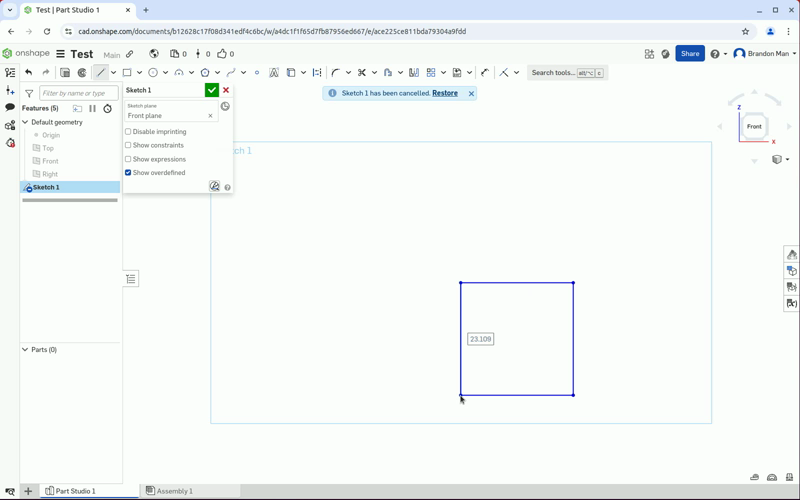
mouse_move(495, 332)
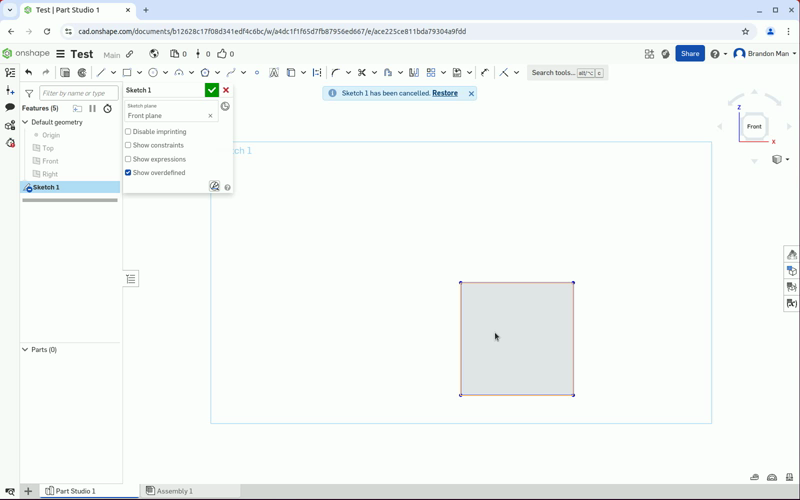
click(495, 332)
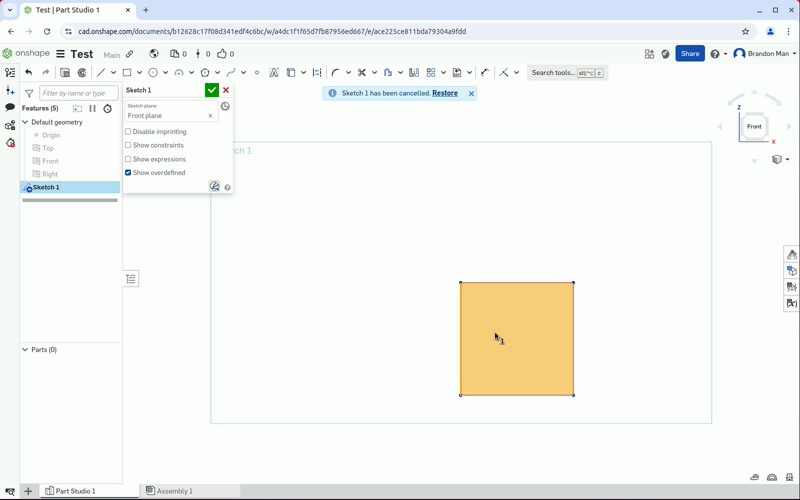
mouse_move(73, 352)
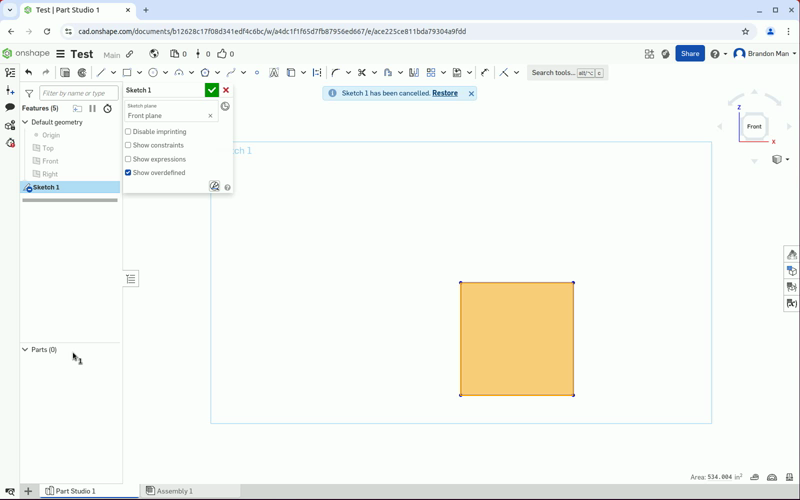
key(shift+y)
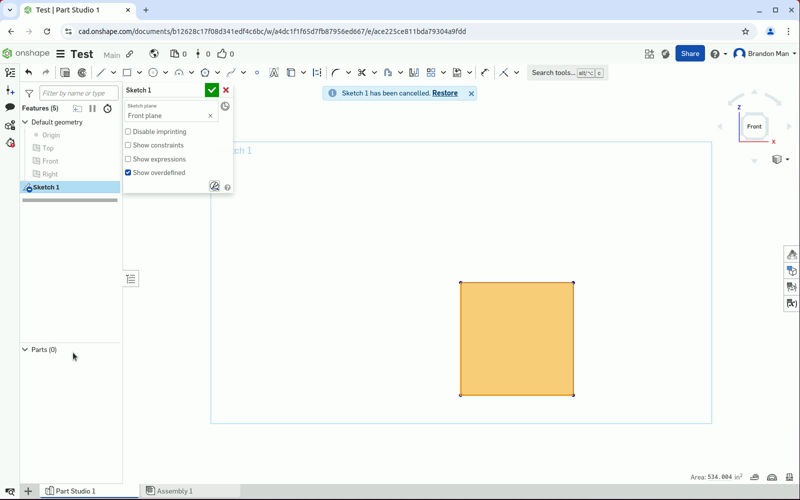
key(shift+e)
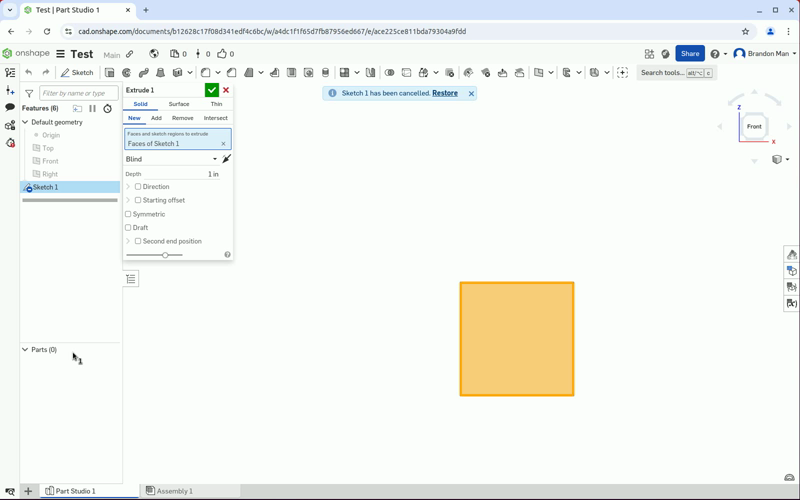
mouse_move(143, 106)
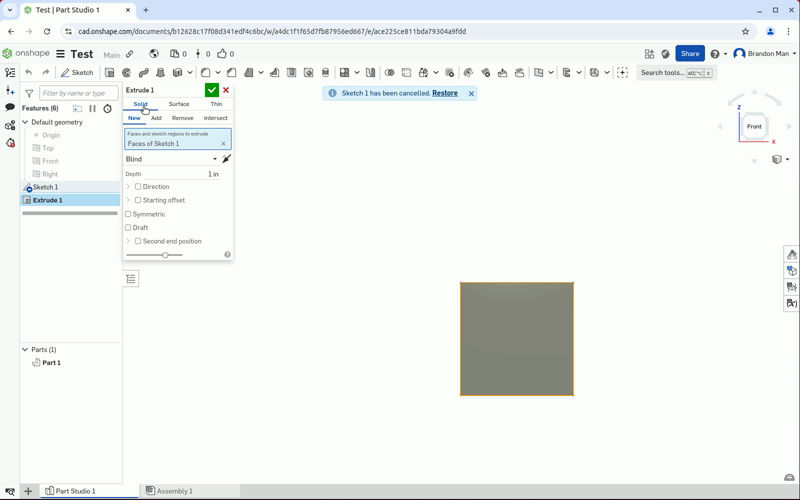
click(143, 106)
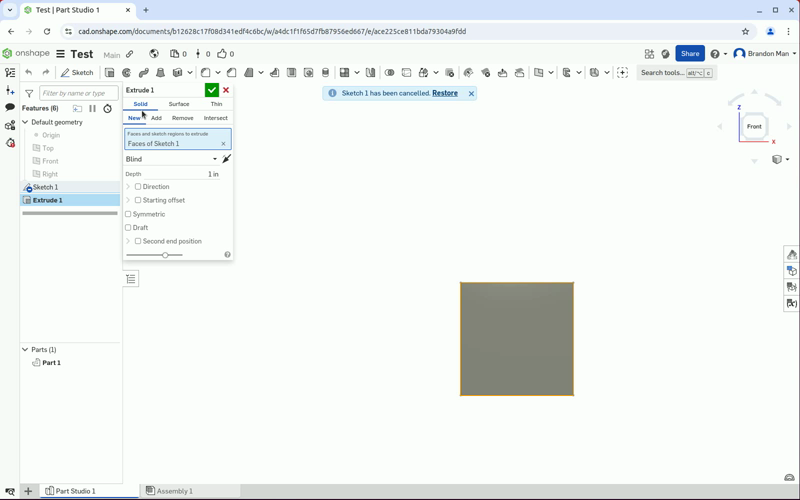
mouse_move(137, 120)
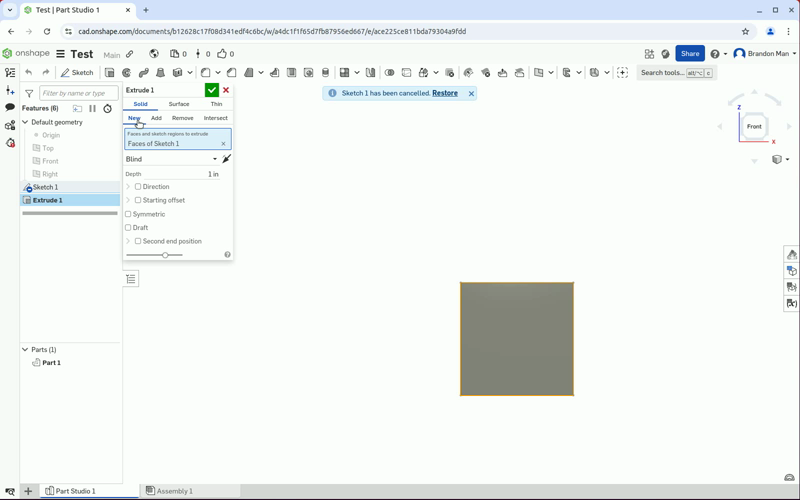
click(137, 120)
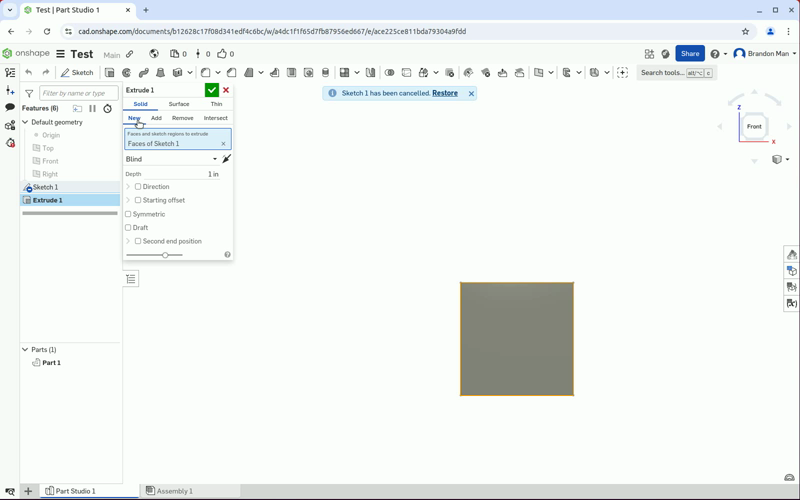
key(tab, 4)
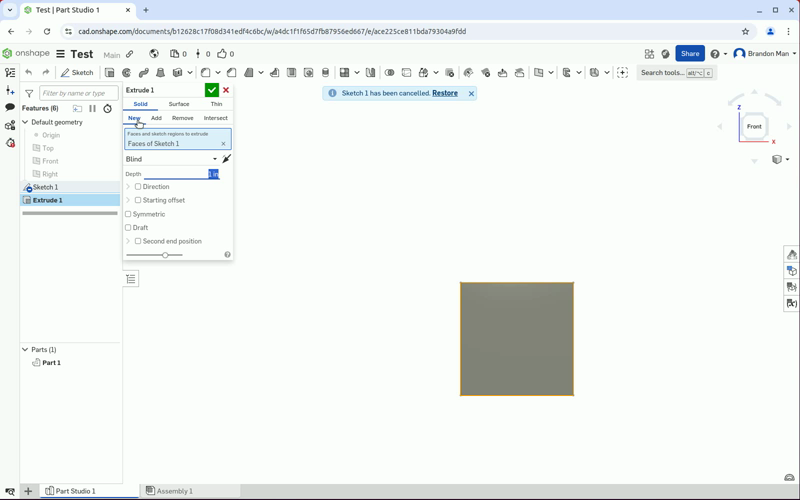
text(11.554)
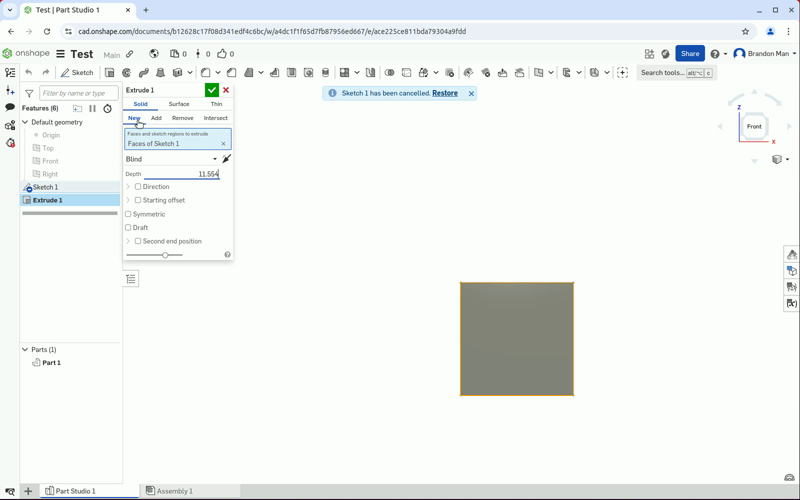
key(enter)
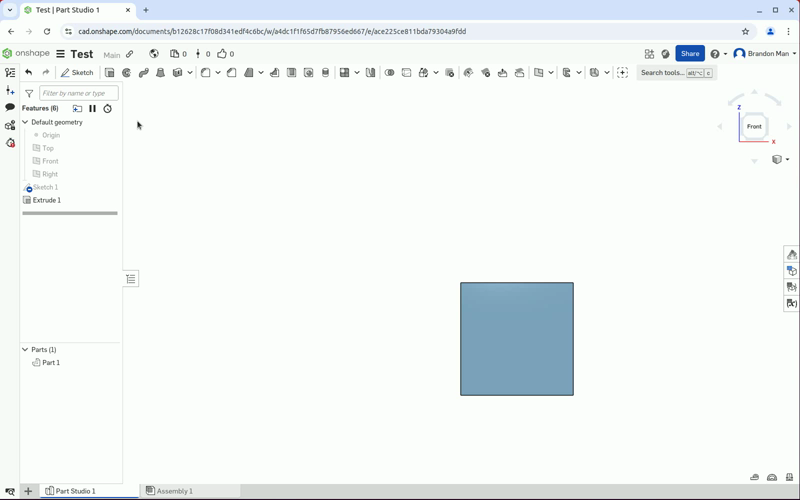
key(shift+h)
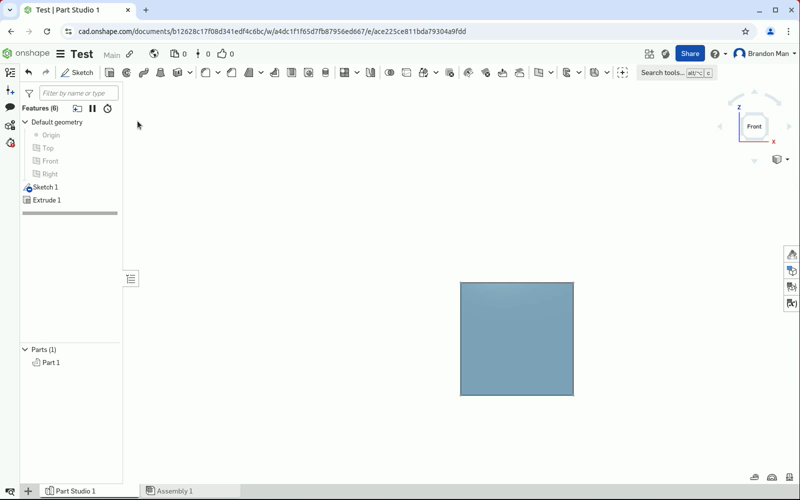
key(shift+h)
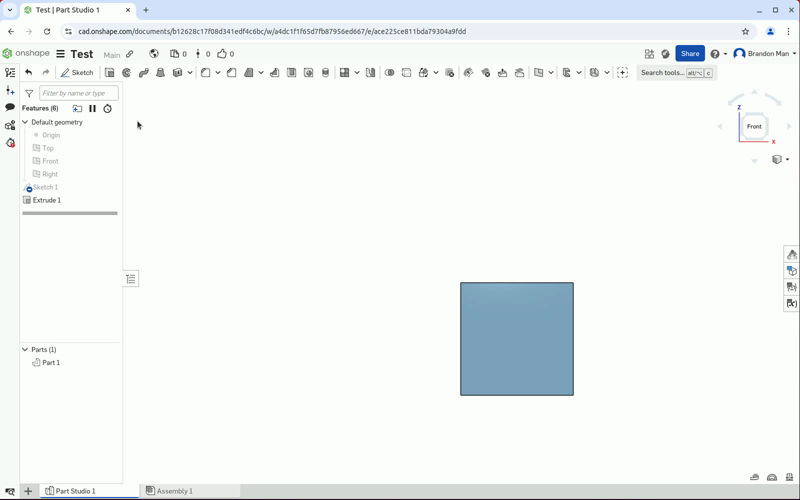
mouse_move(73, 189)
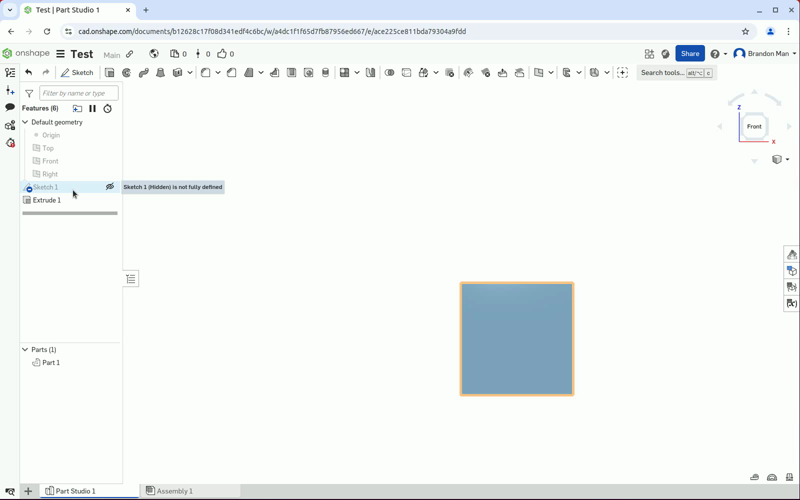
click(73, 189)
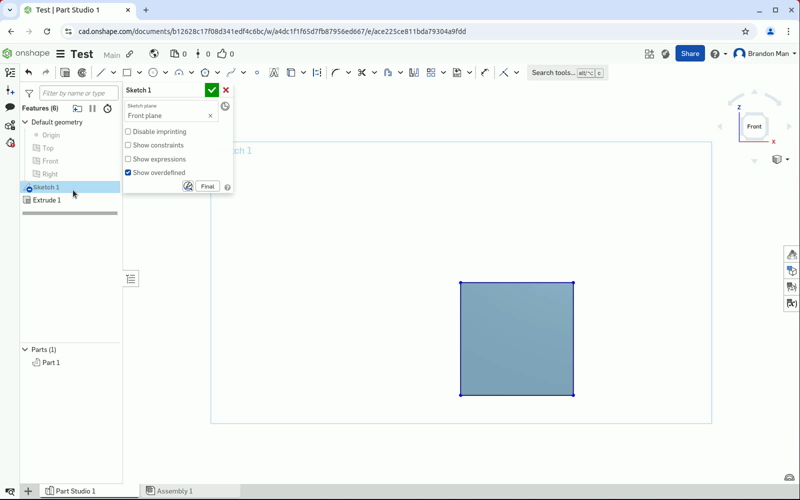
mouse_move(229, 92)
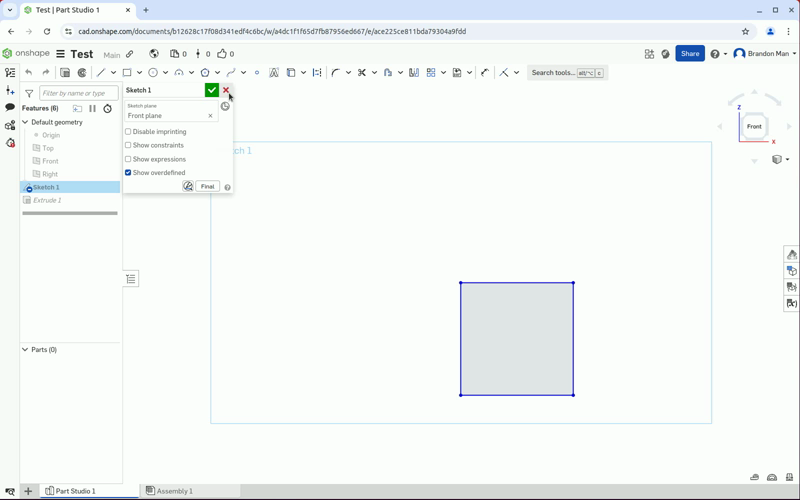
click(229, 92)
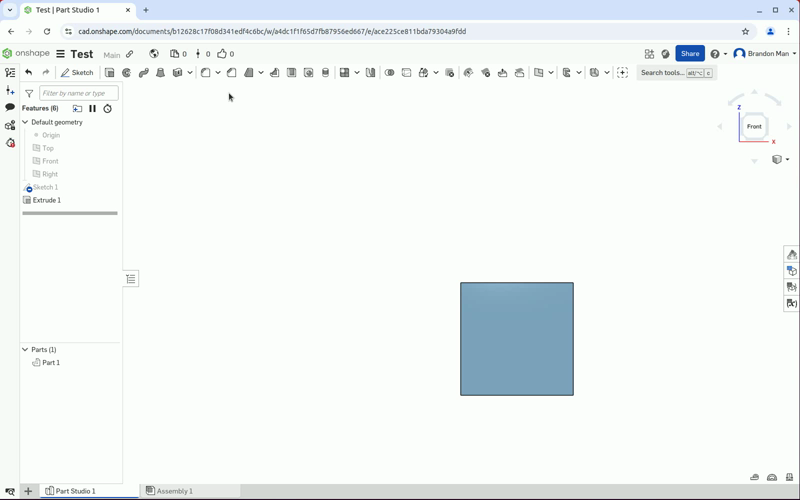
mouse_move(541, 75)
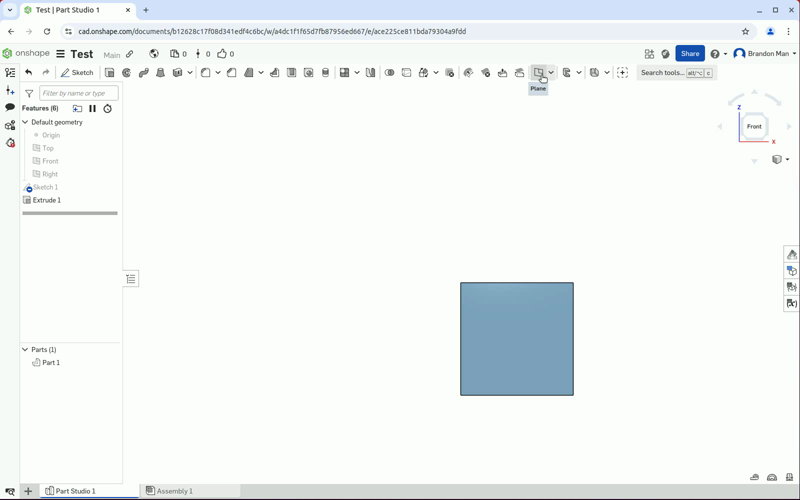
click(541, 75)
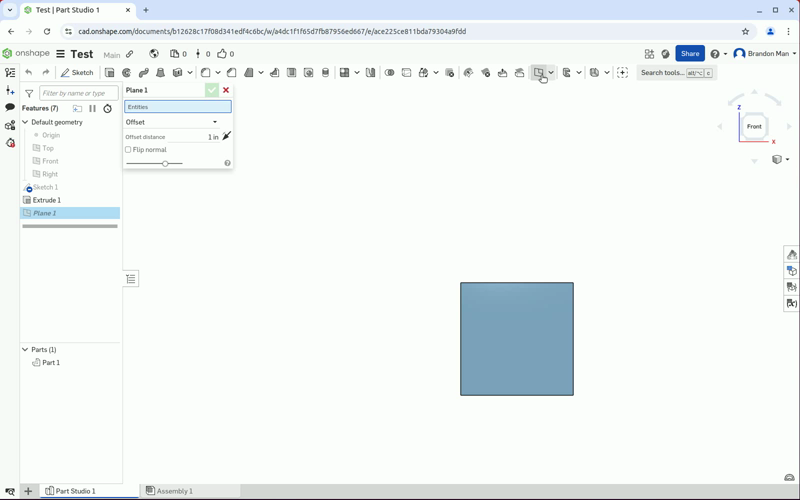
mouse_move(73, 163)
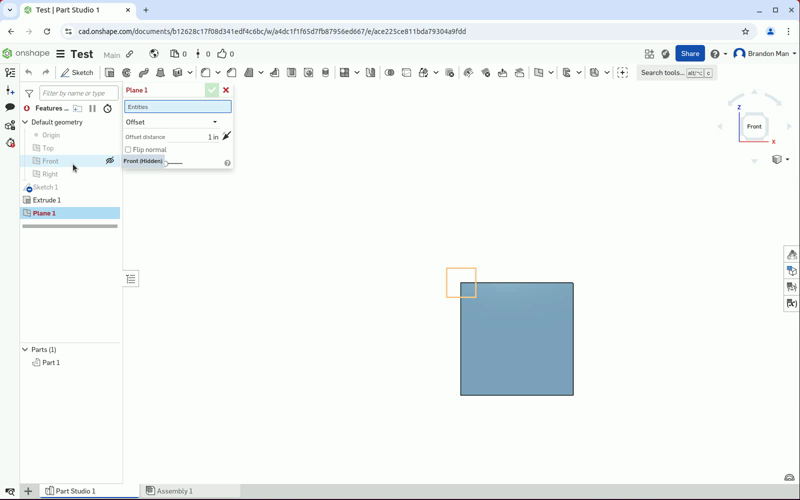
click(73, 163)
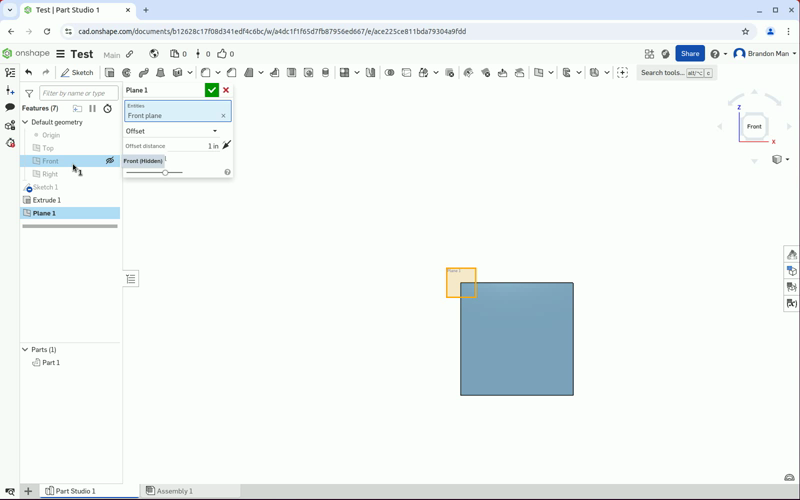
key(tab, 2)
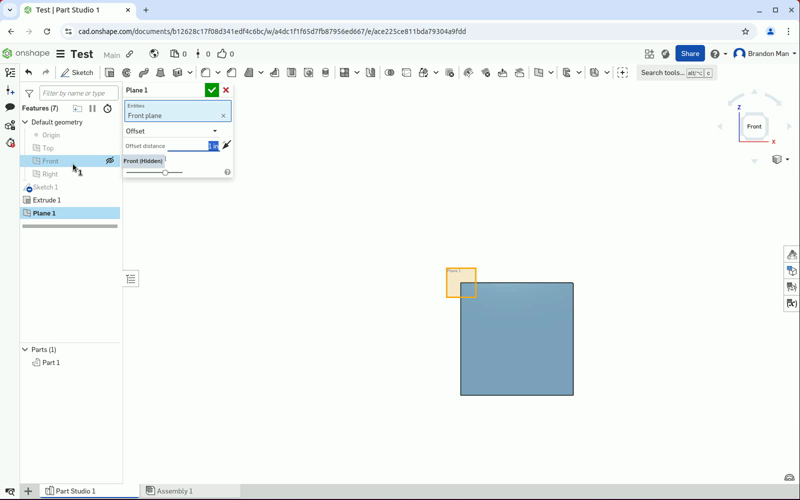
text(11.554)
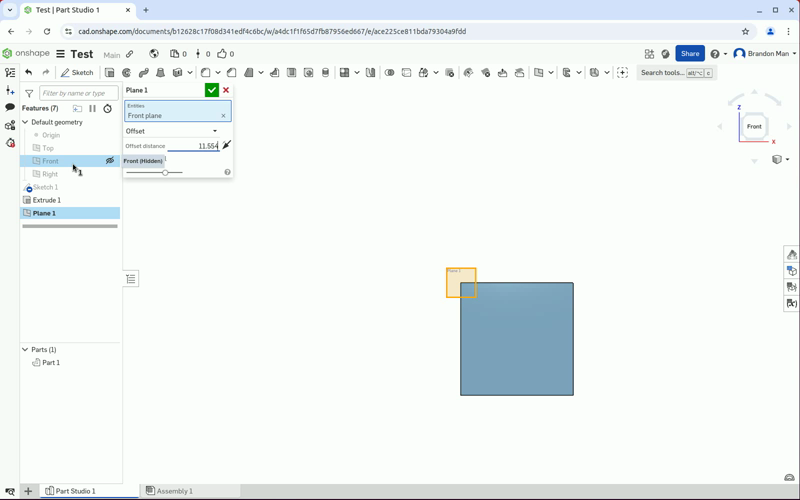
key(enter, 2)
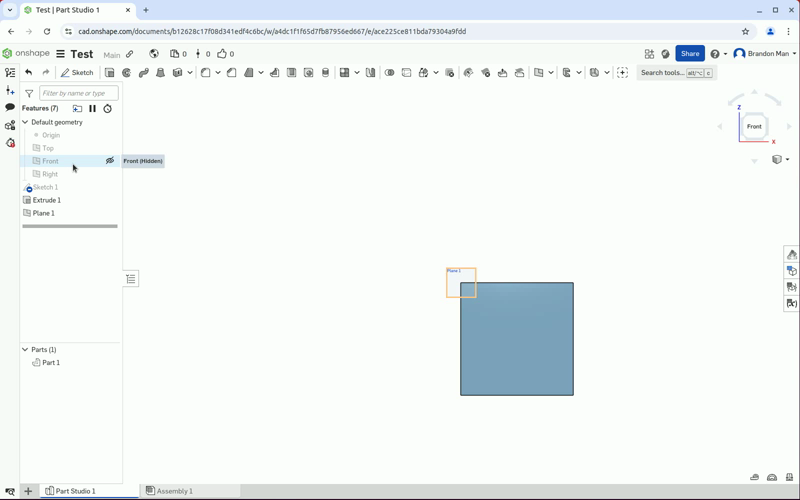
key(shift+s)
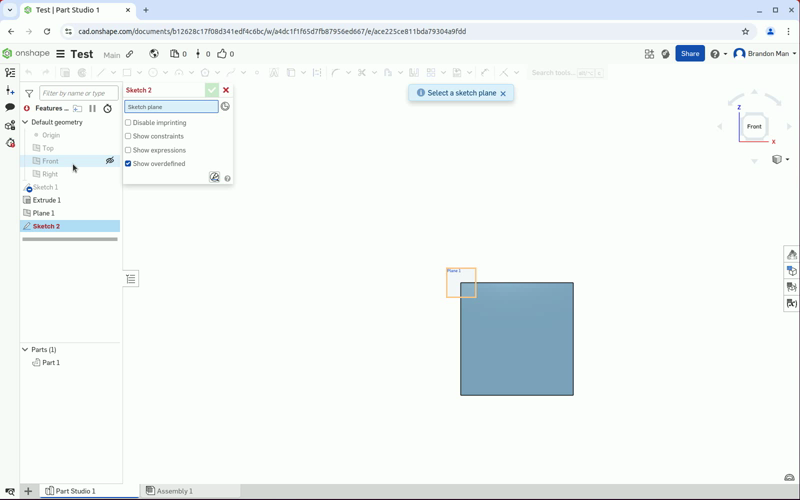
mouse_move(73, 215)
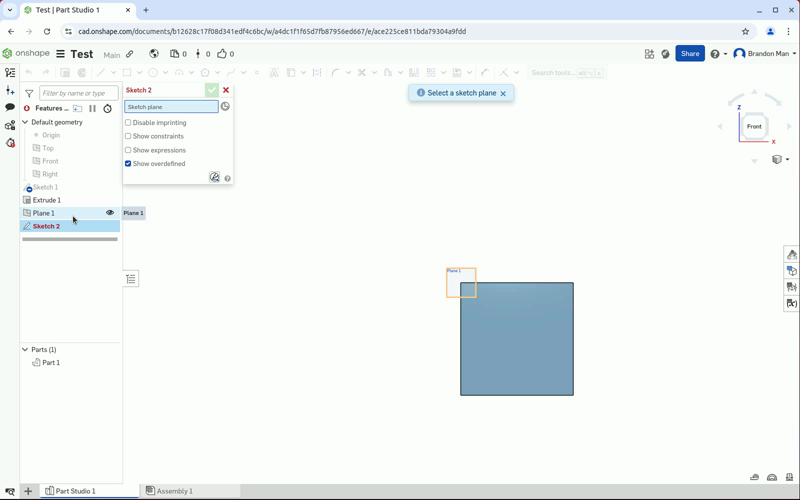
click(73, 215)
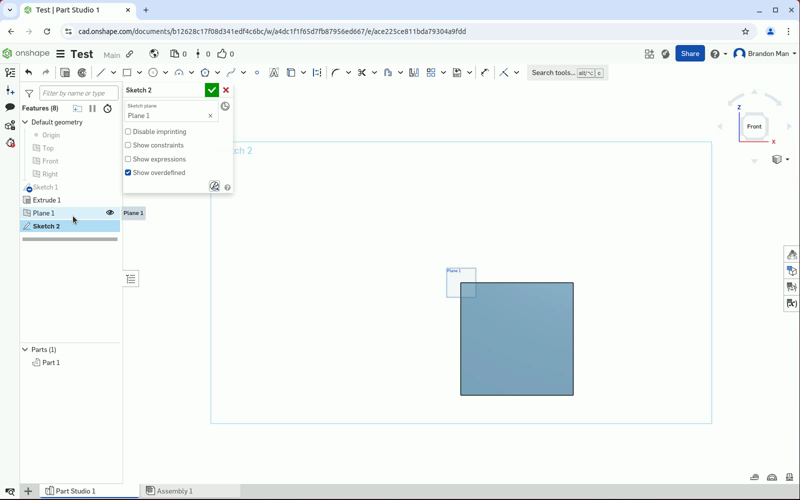
mouse_move(73, 352)
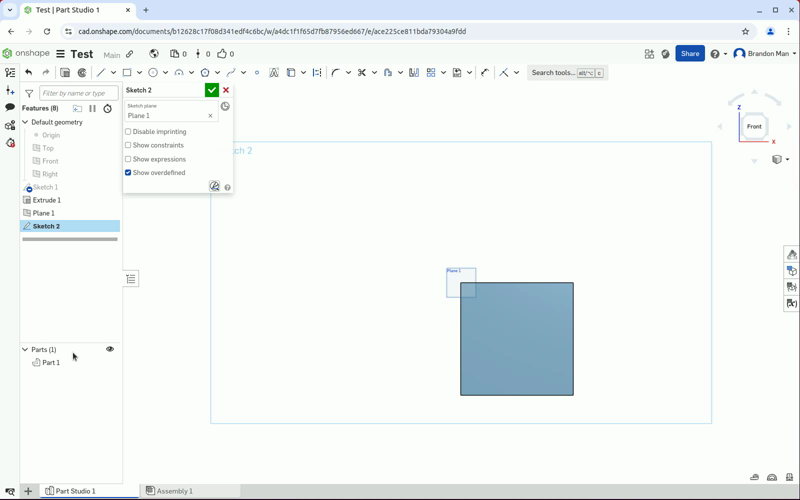
key(y)
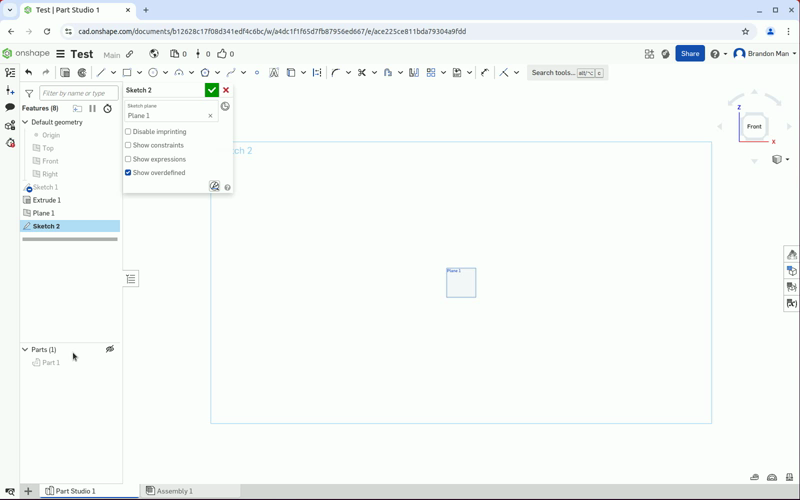
key(l)
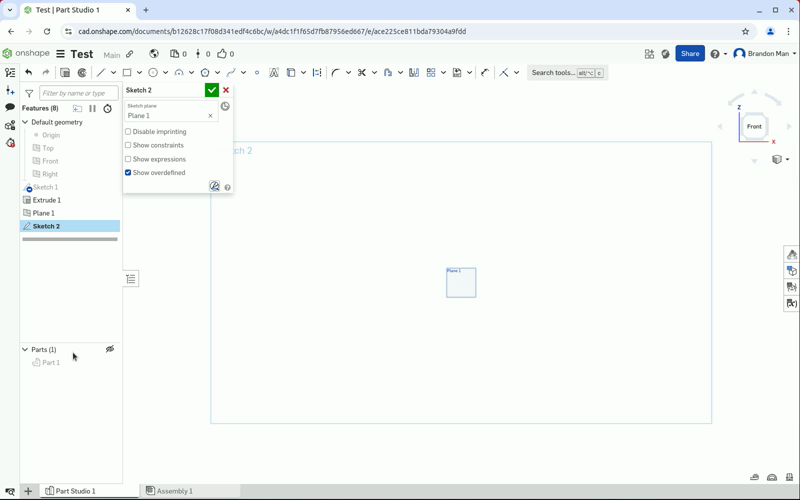
key_down(shift)
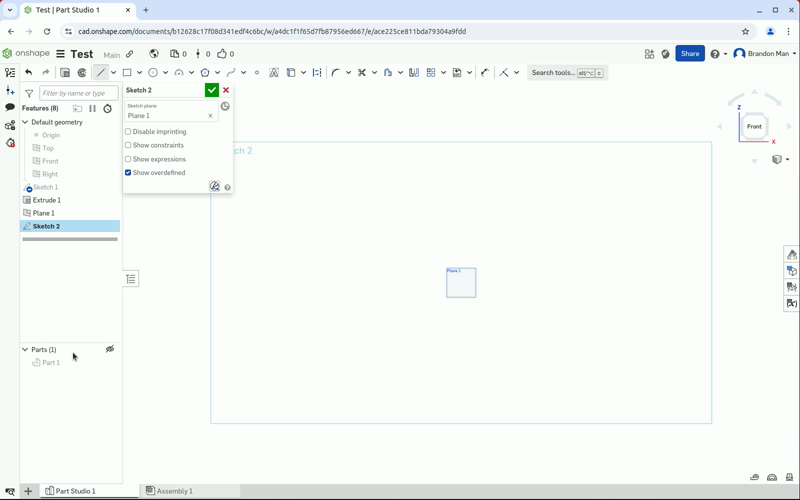
mouse_move(460, 395)
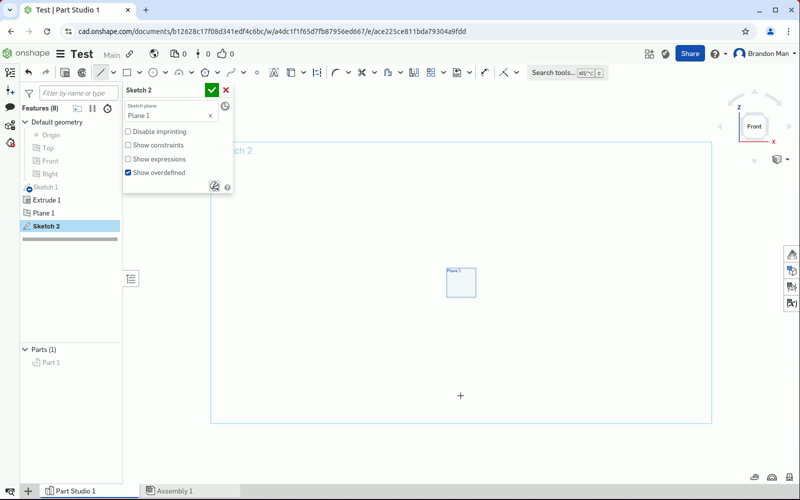
click(460, 395)
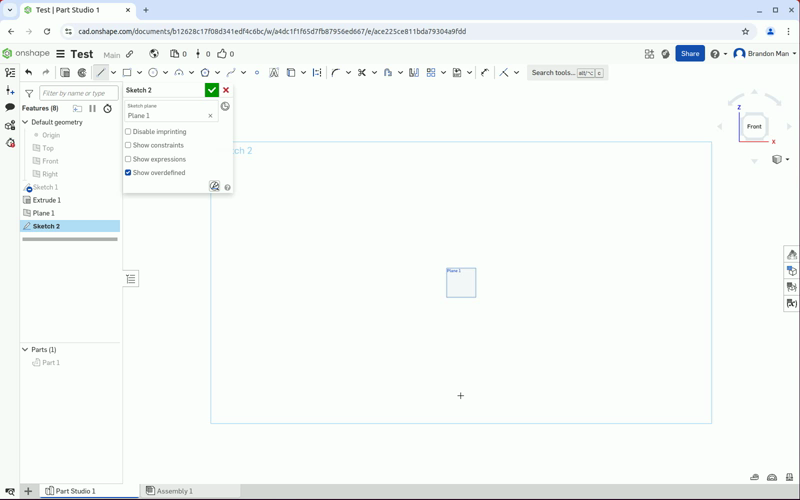
key_up(shift)
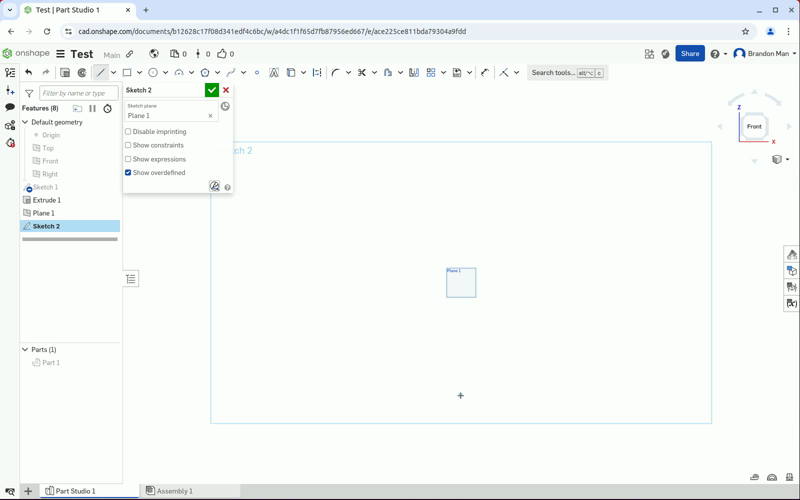
key_down(shift)
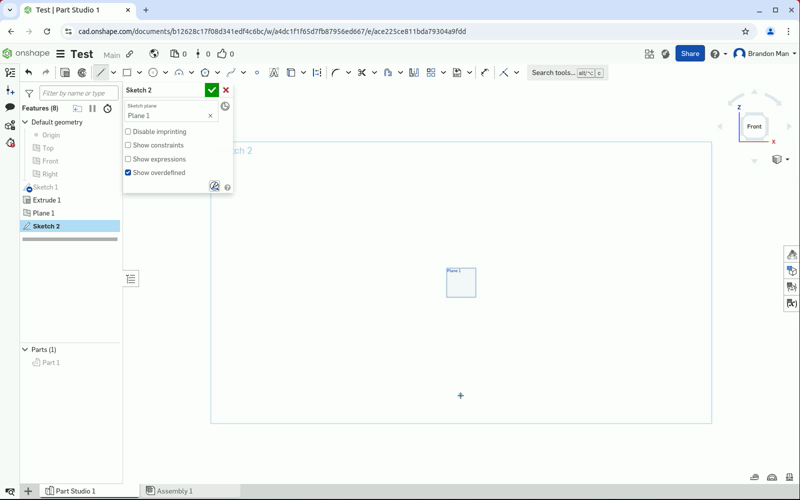
mouse_move(490, 395)
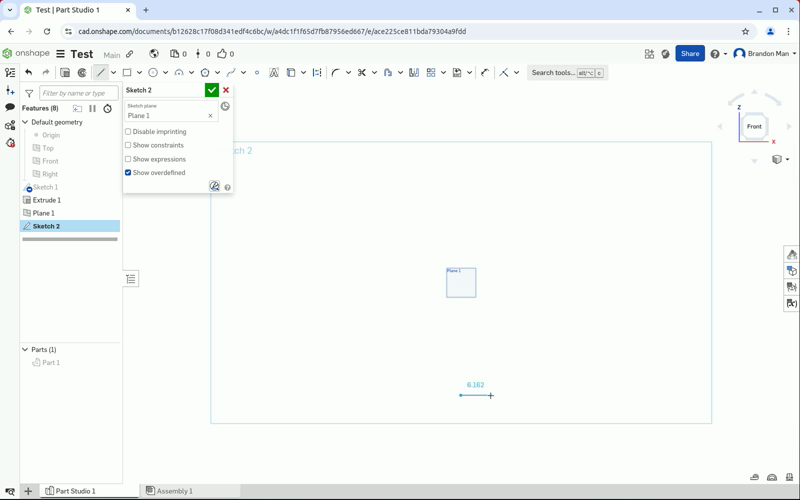
mouse_move(517, 395)
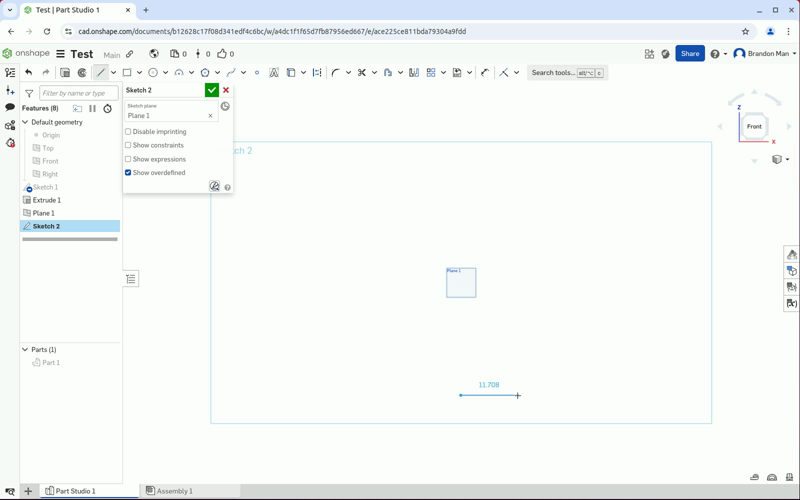
click(517, 395)
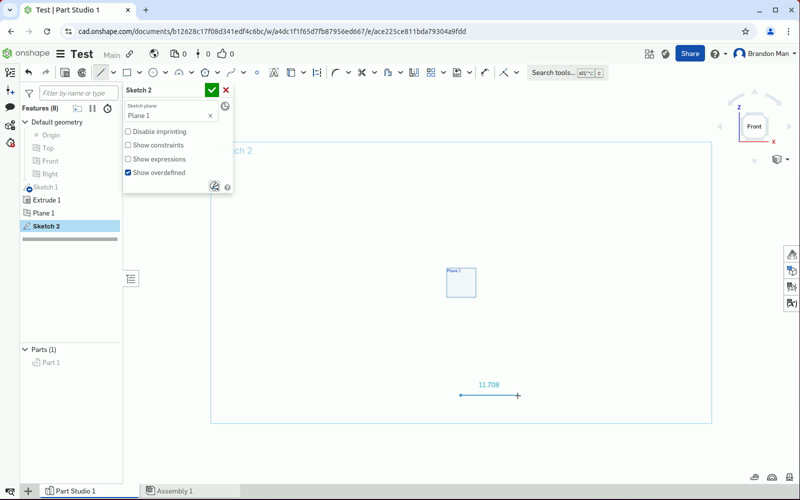
key_up(shift)
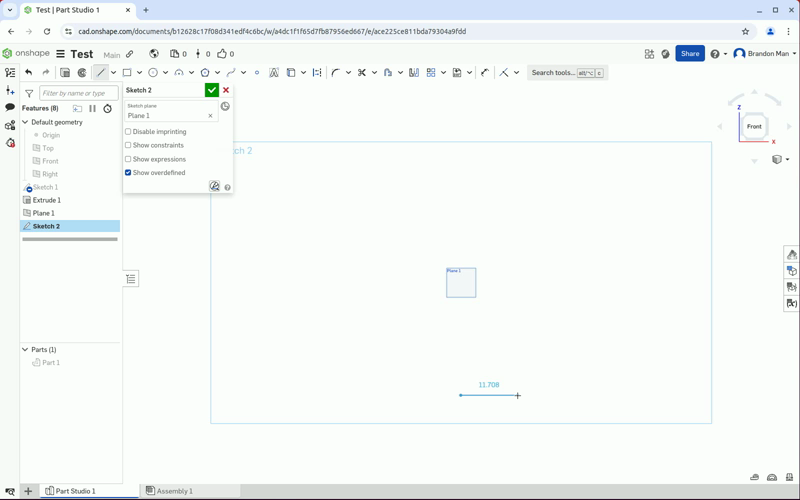
key_down(shift)
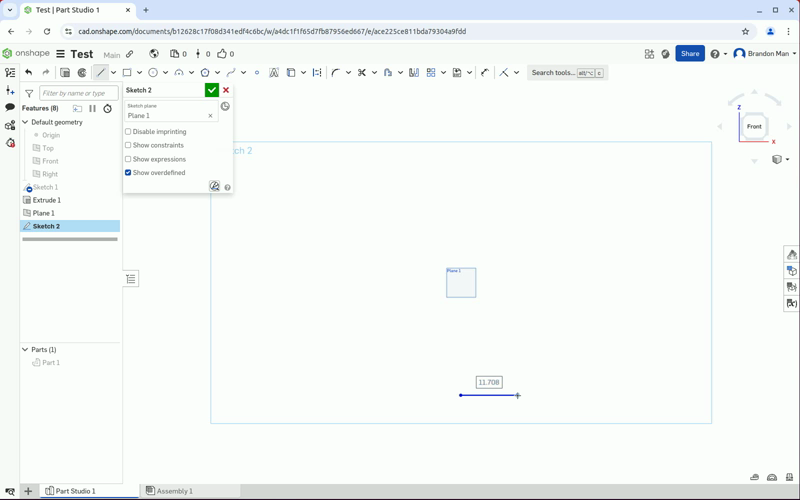
mouse_move(547, 395)
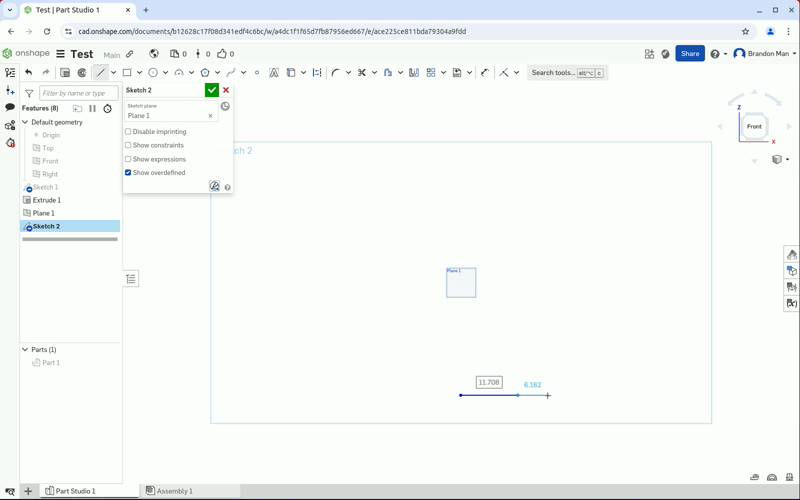
mouse_move(517, 338)
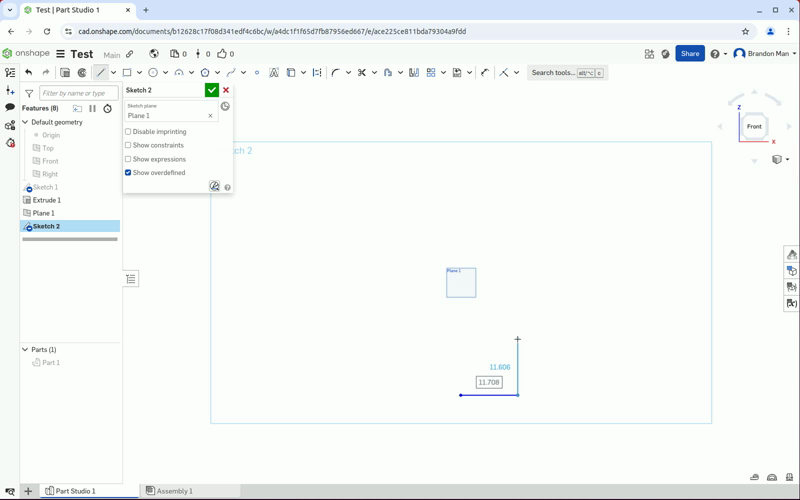
click(517, 338)
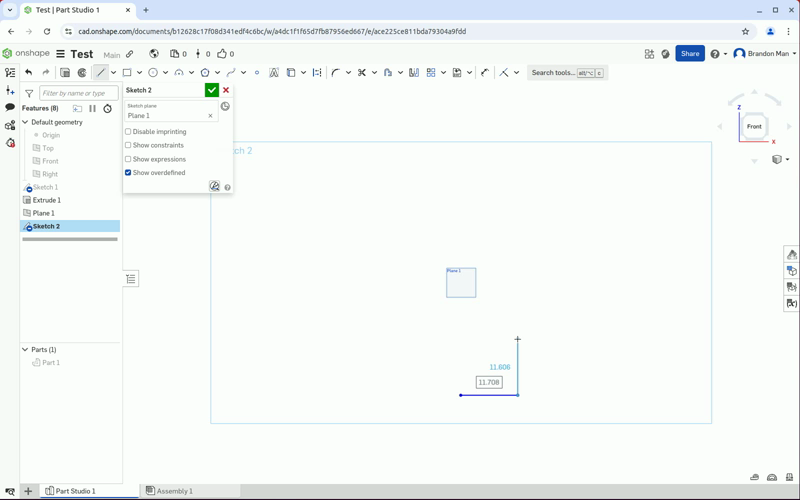
key_up(shift)
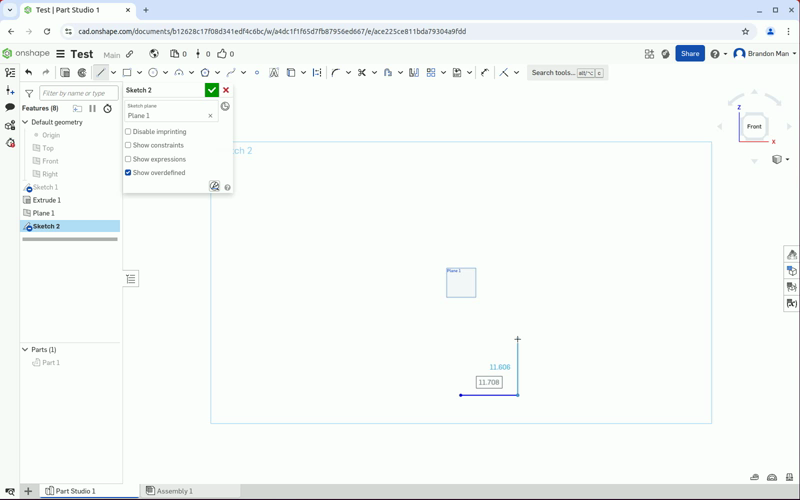
key_down(shift)
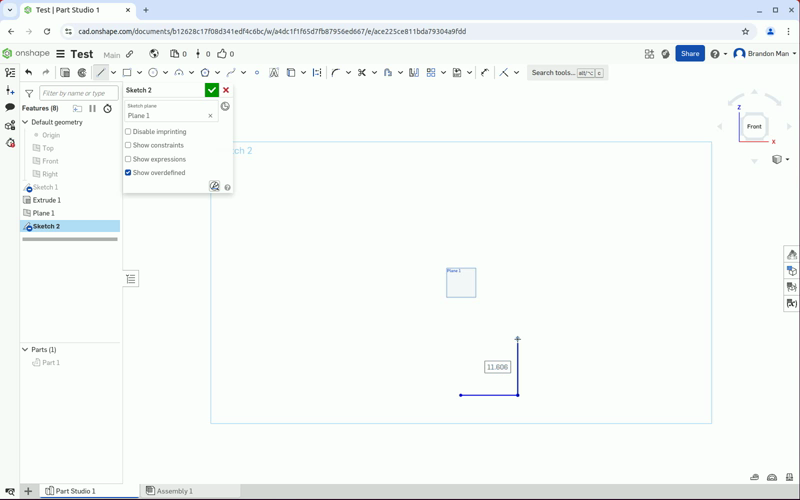
mouse_move(547, 338)
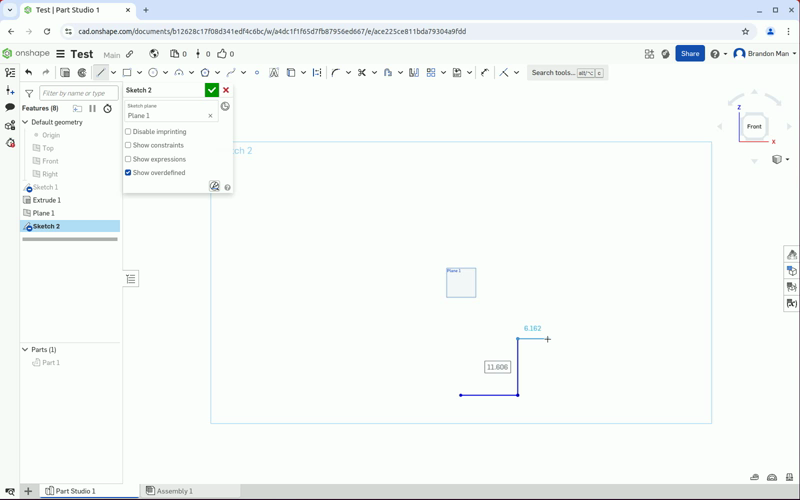
mouse_move(460, 338)
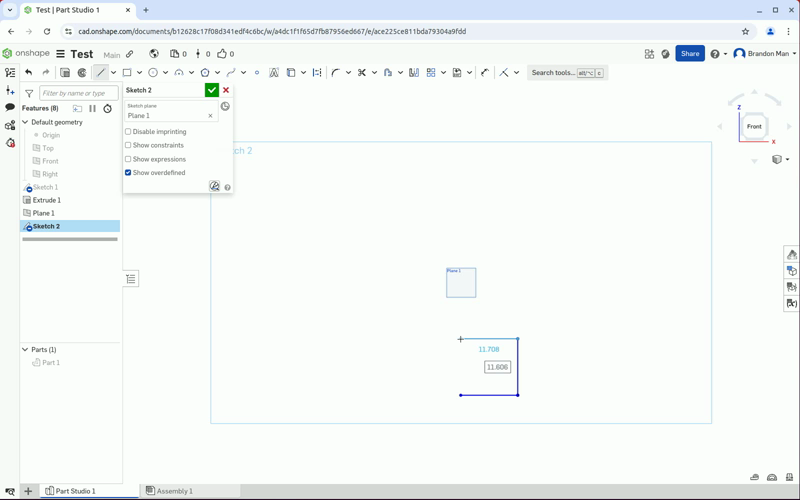
click(460, 338)
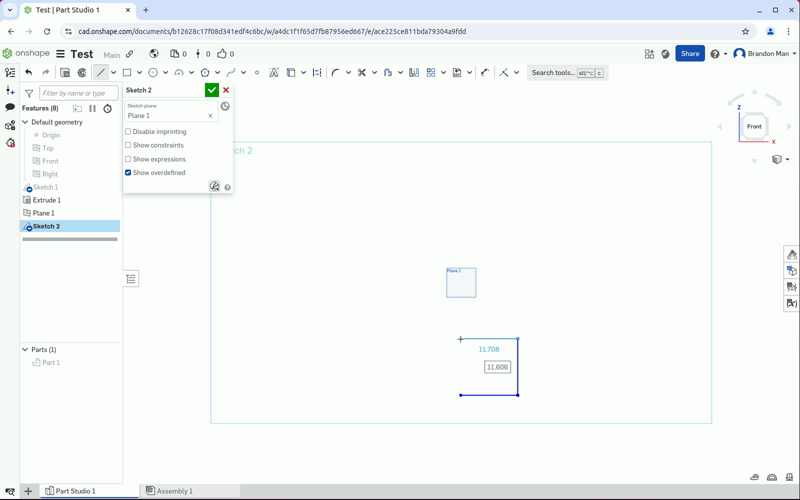
key_up(shift)
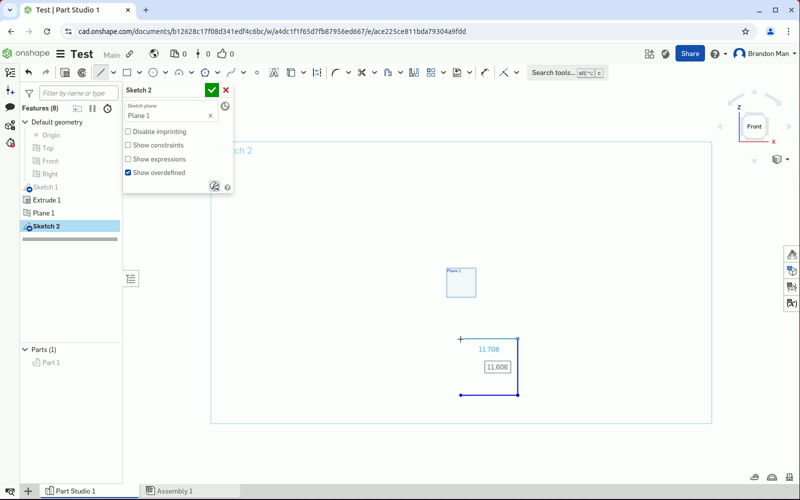
mouse_move(490, 338)
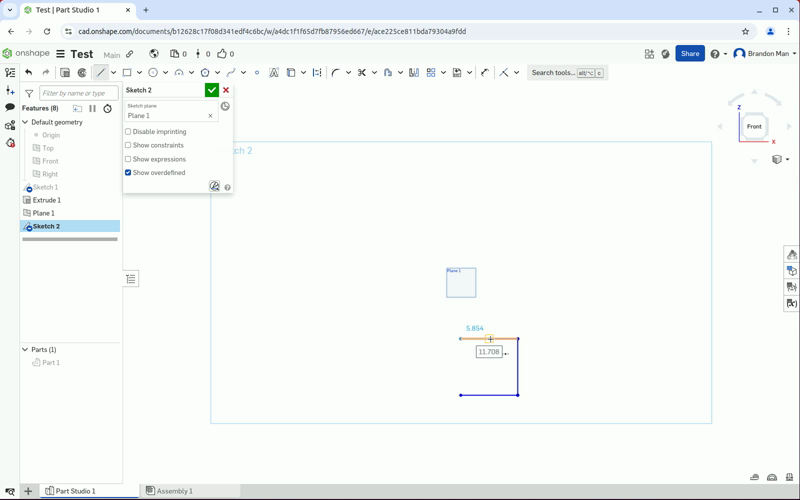
key_down(shift)
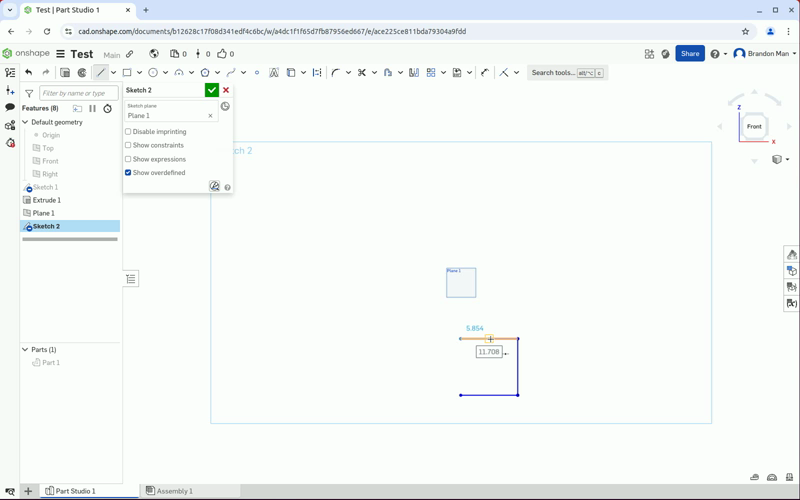
mouse_move(460, 395)
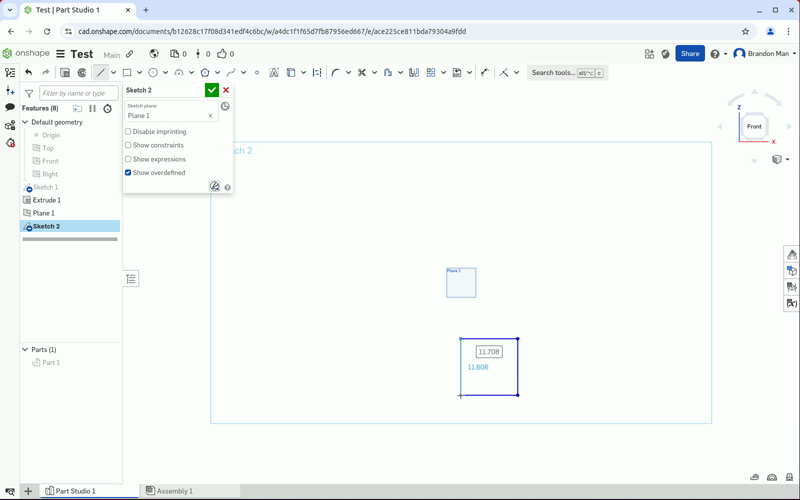
key_up(shift)
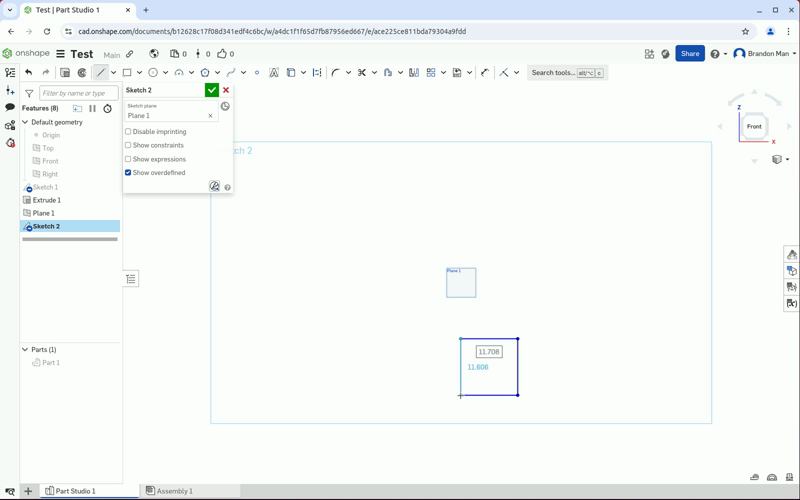
click(460, 395)
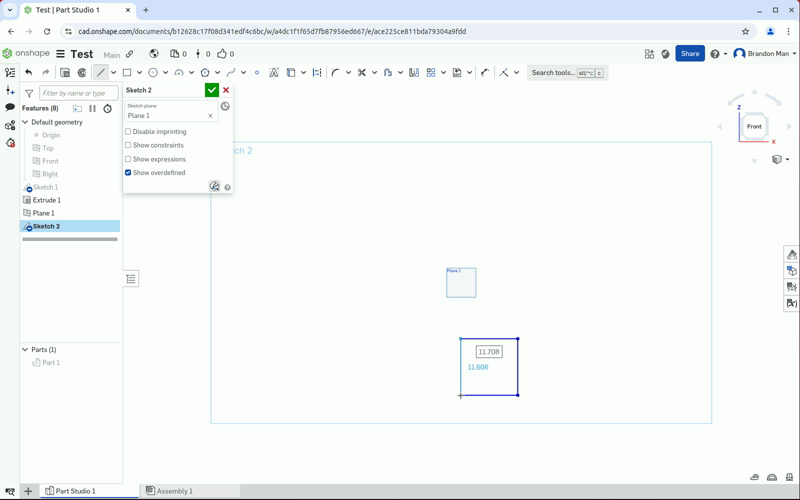
key(esc)
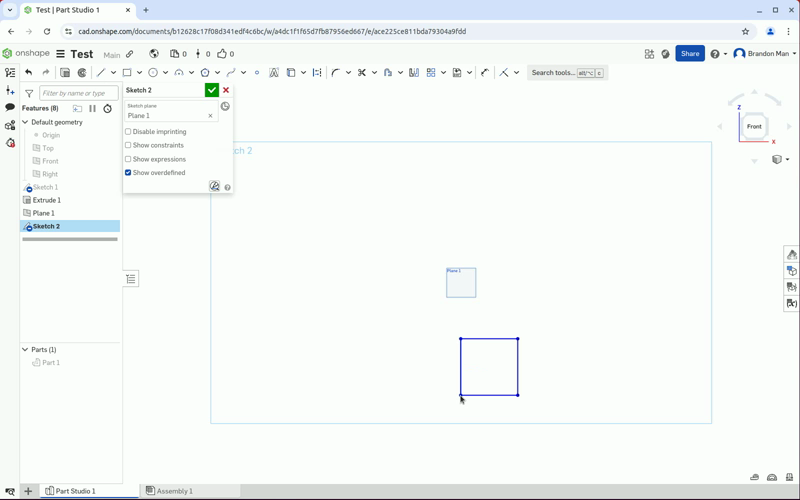
mouse_move(506, 384)
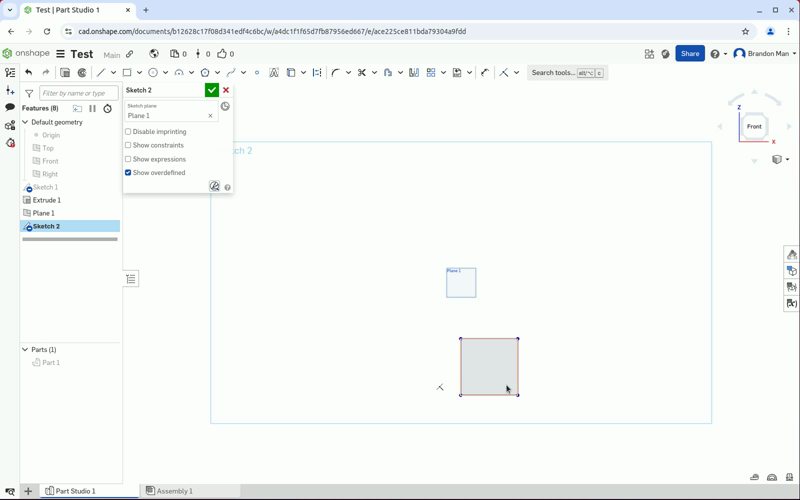
click(506, 384)
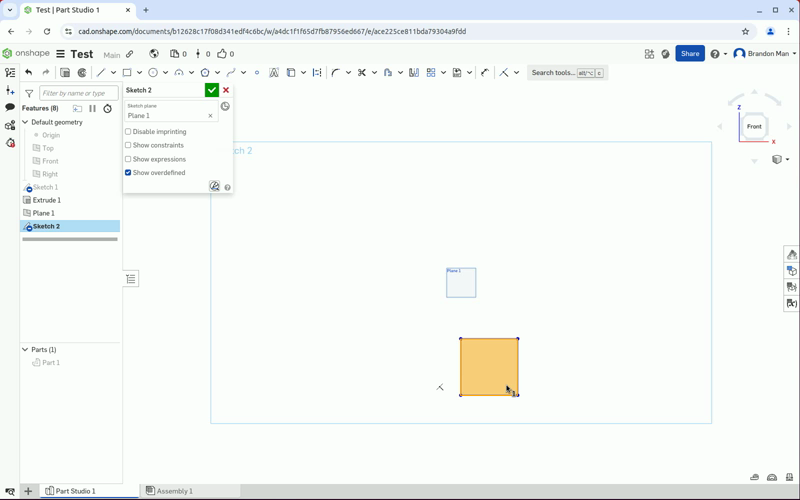
mouse_move(73, 352)
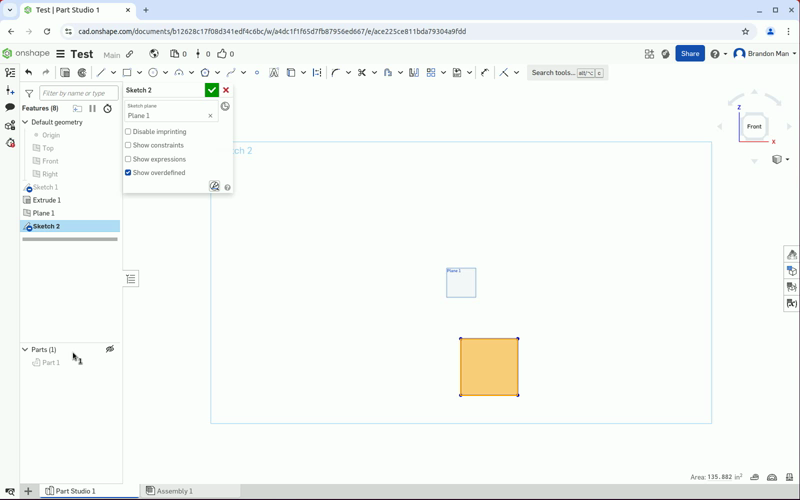
key(shift+y)
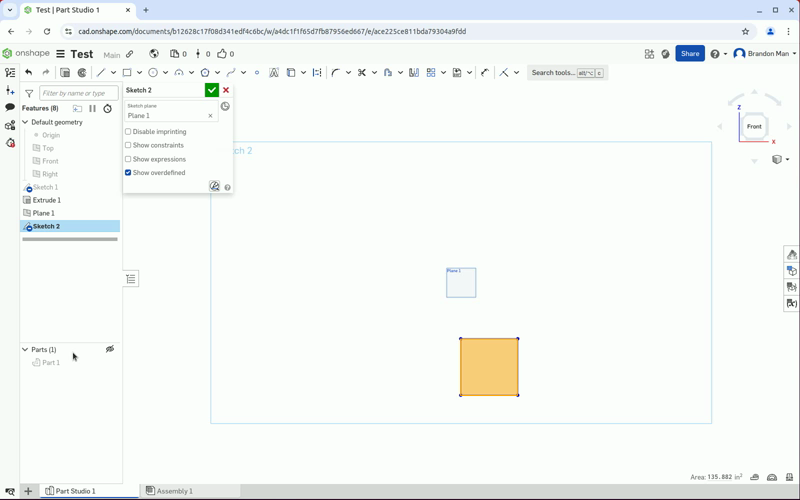
key(shift+e)
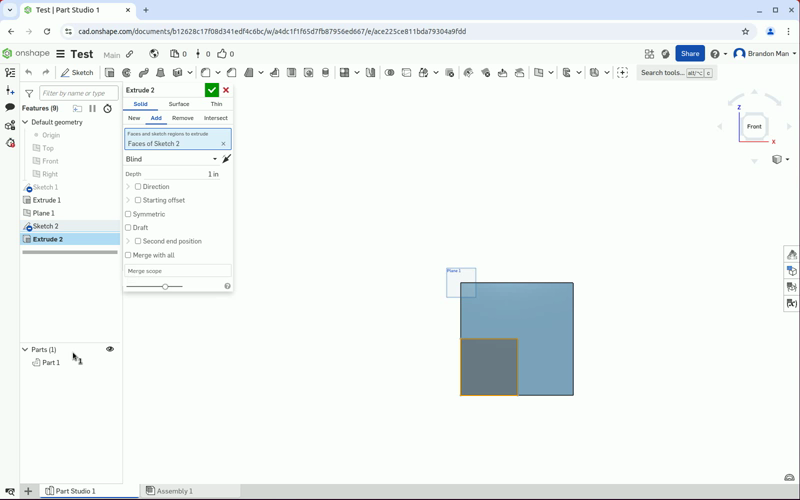
mouse_move(143, 106)
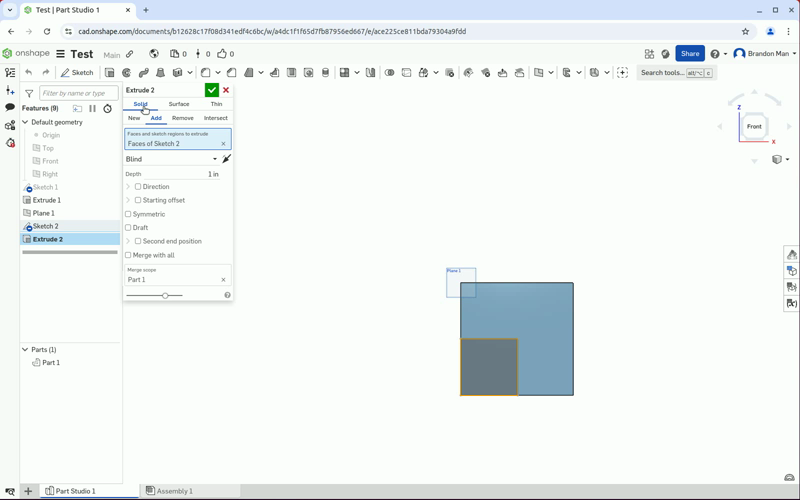
click(143, 106)
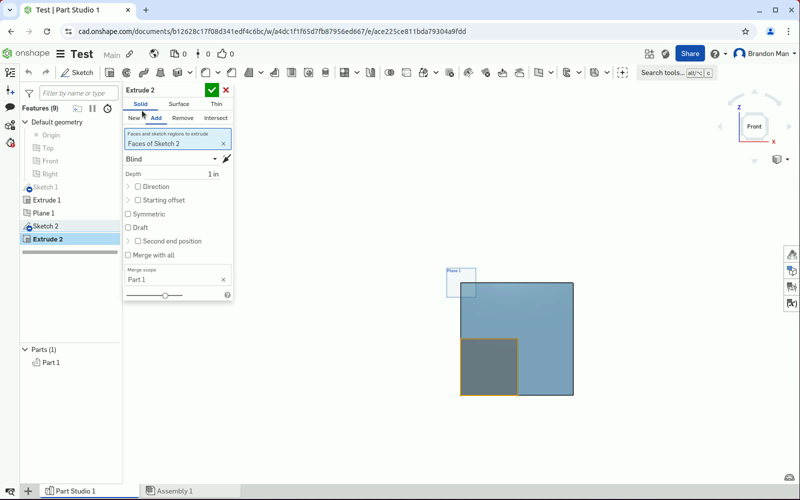
mouse_move(137, 120)
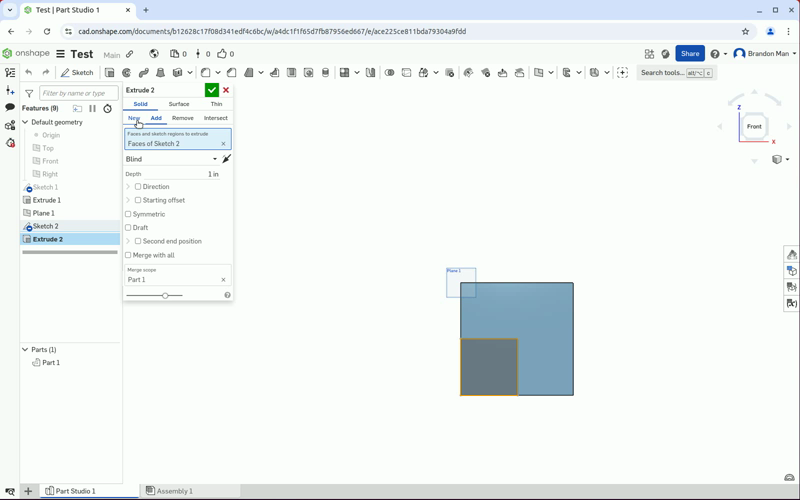
click(137, 120)
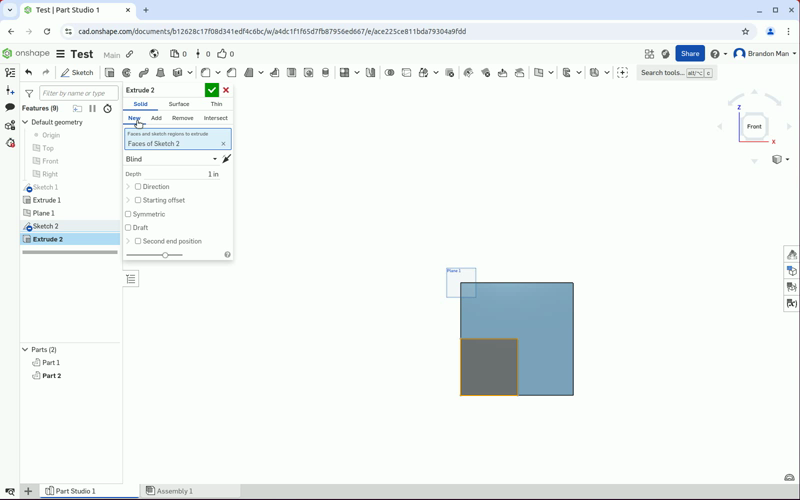
key(tab, 4)
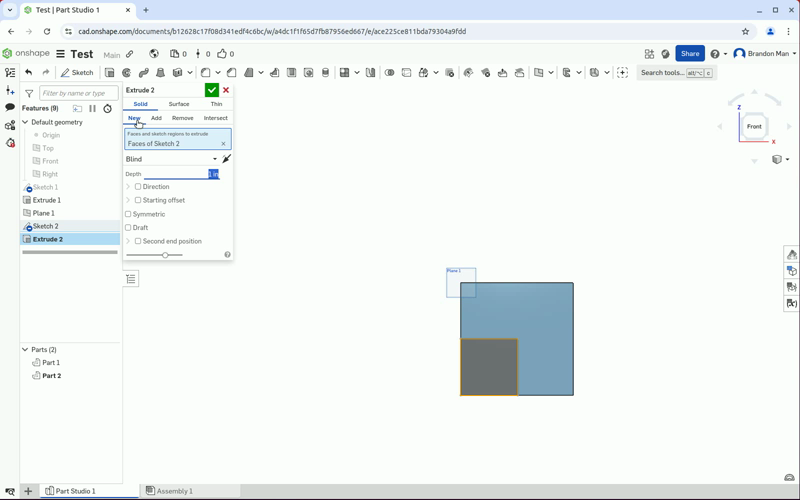
text(11.554)
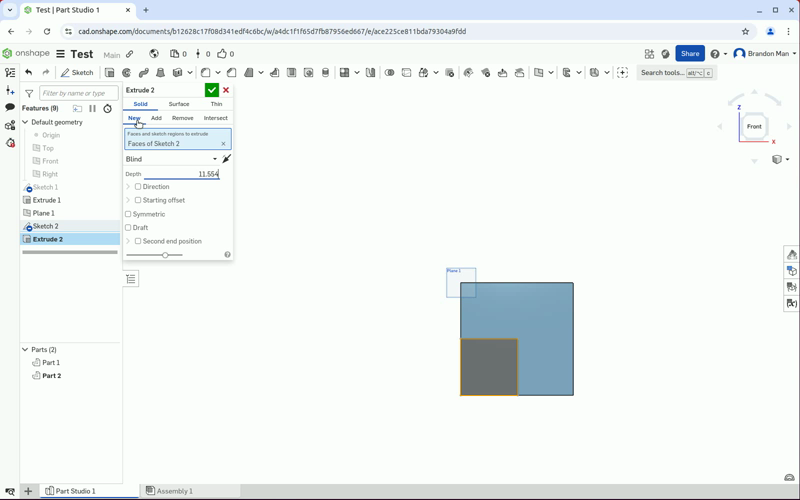
key(enter)
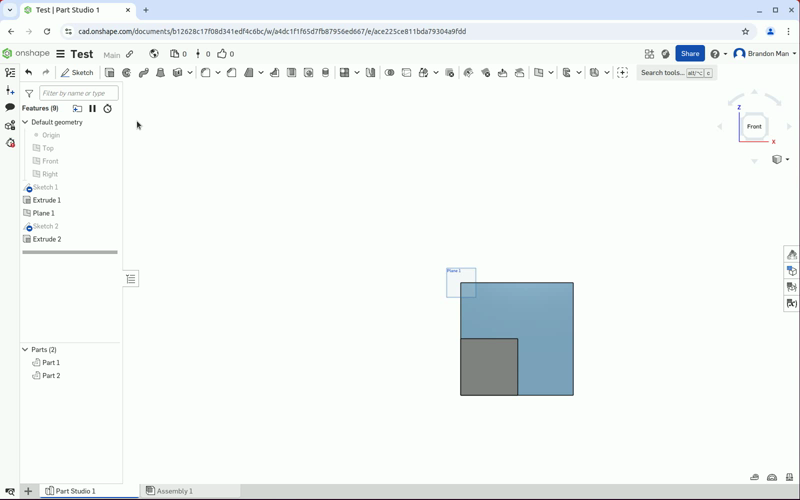
key(shift+h)
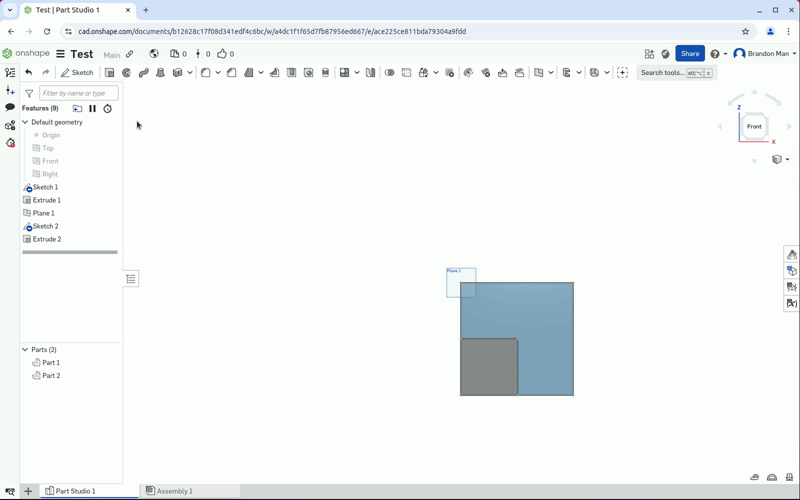
key(shift+h)
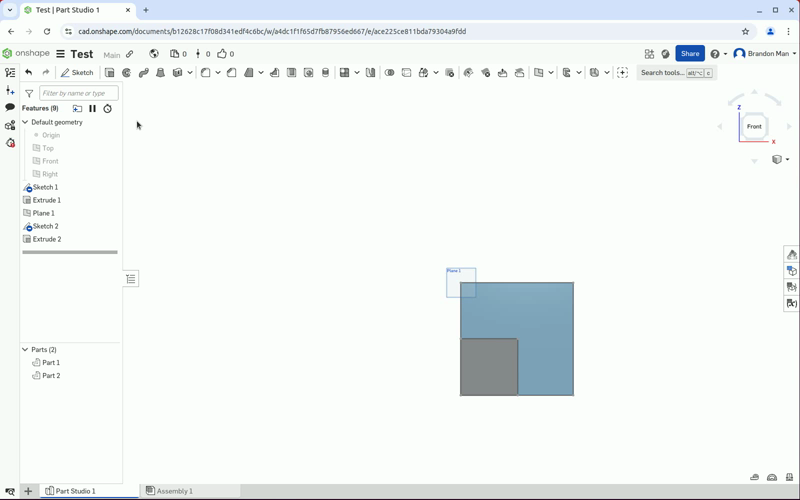
key(shift+7)
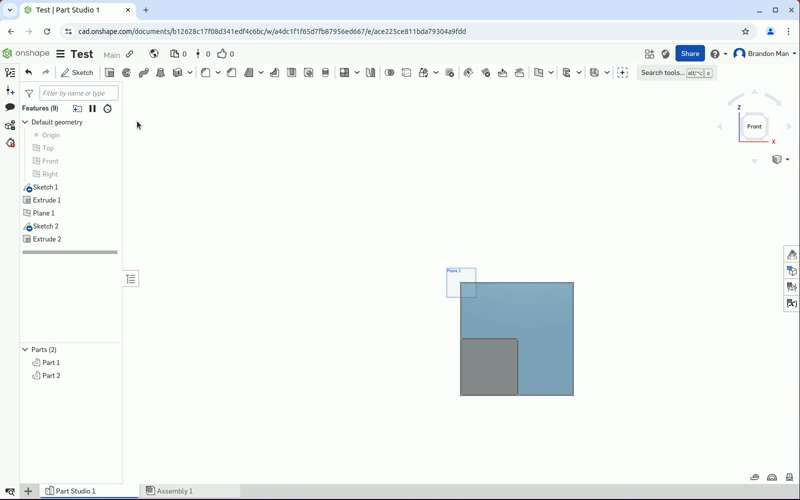
key(left, 2)
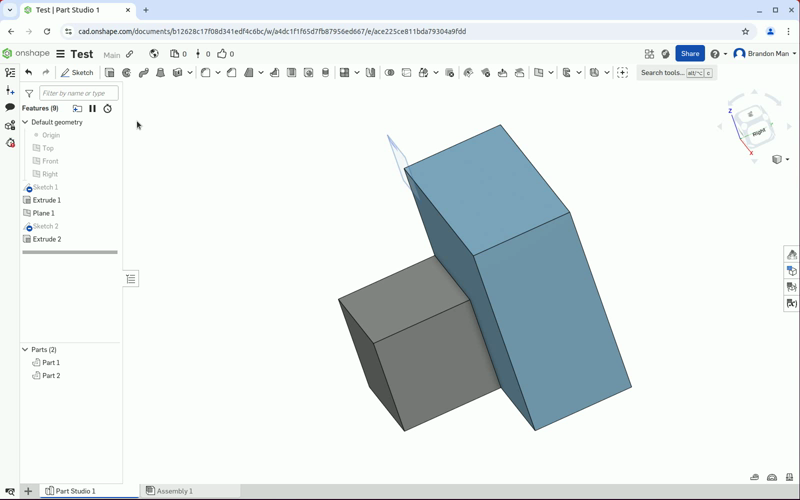
key(down, 2)
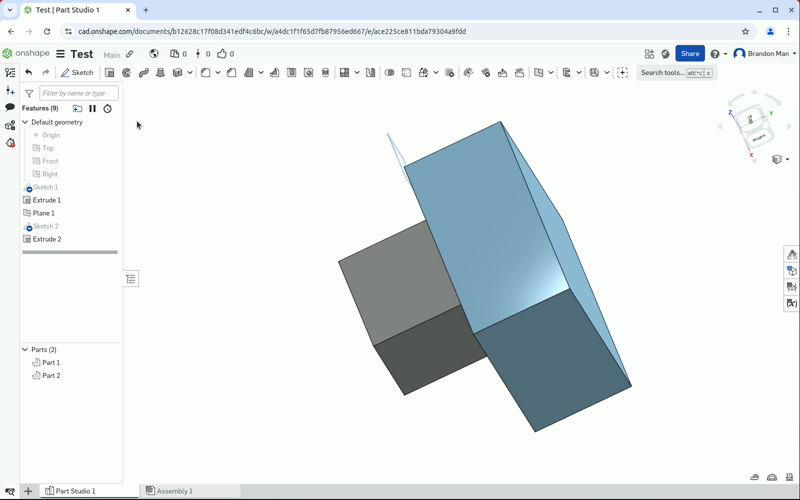
key(up, 2)
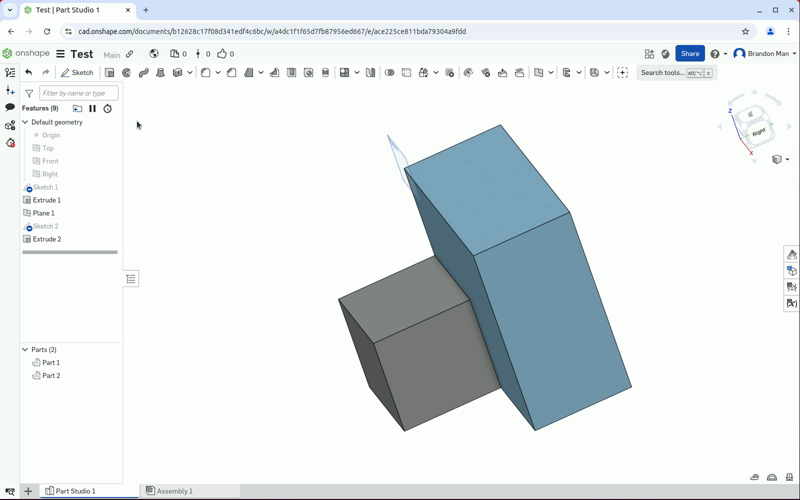
key(right, 2)
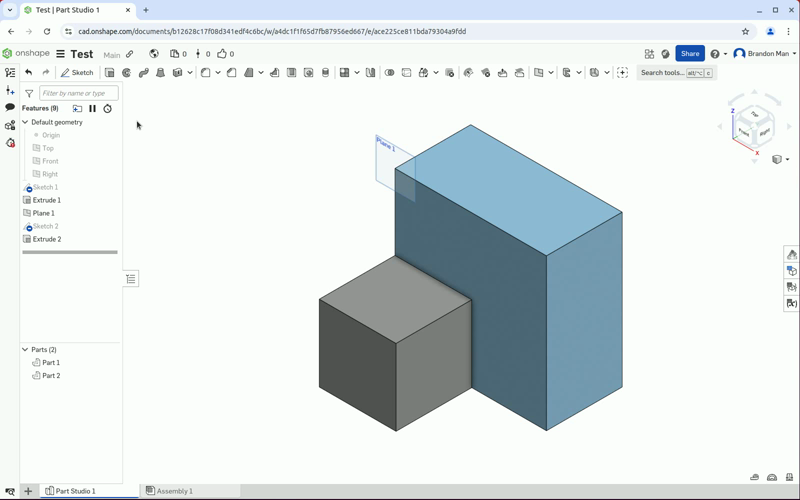
mouse_move(73, 189)
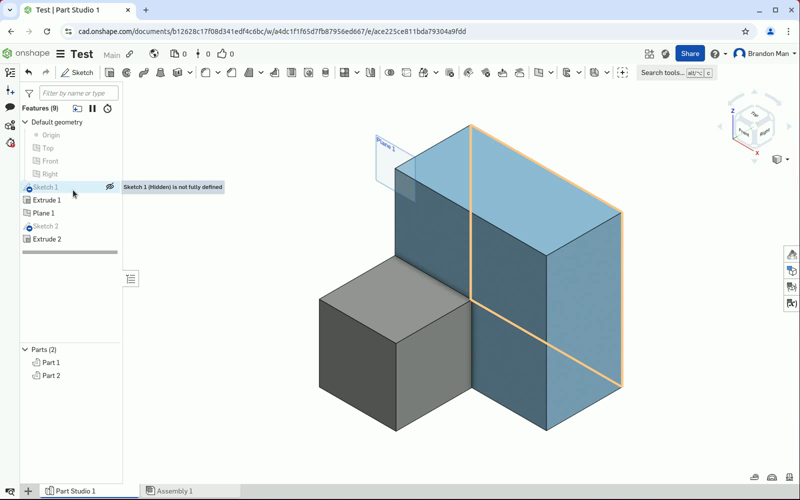
click(73, 189)